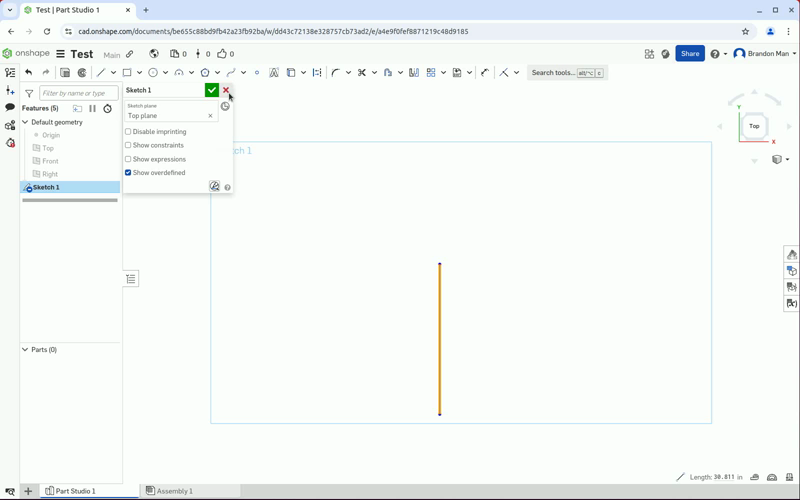
key(shift+h)
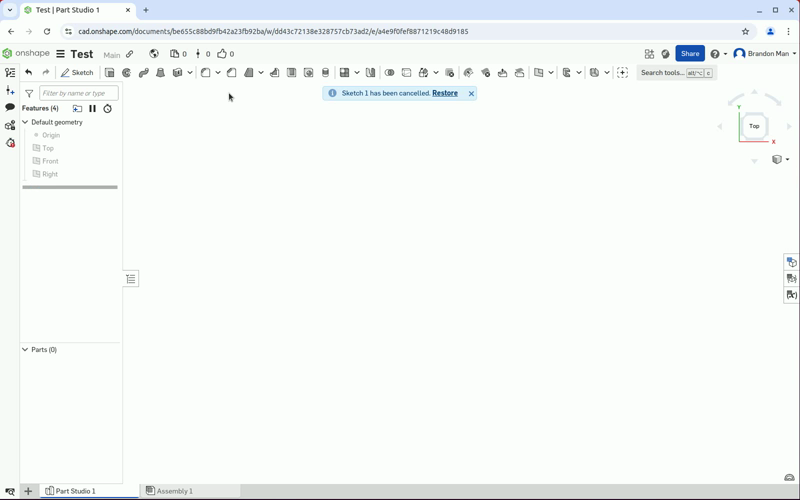
mouse_move(73, 352)
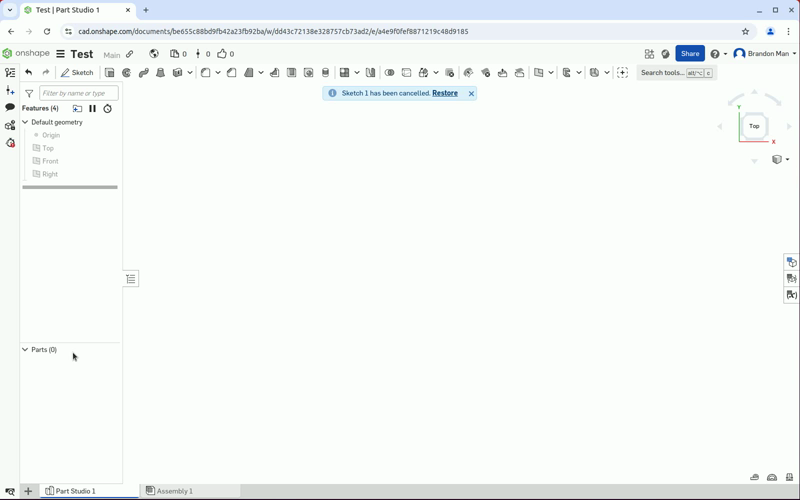
key(y)
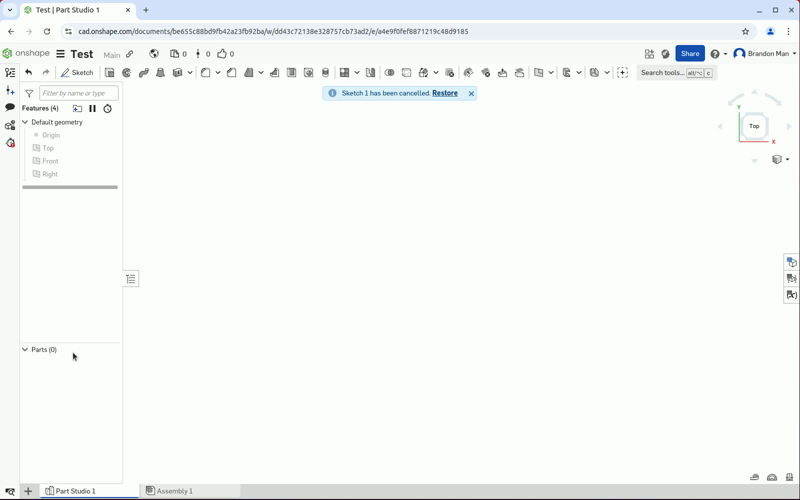
key(shift+p)
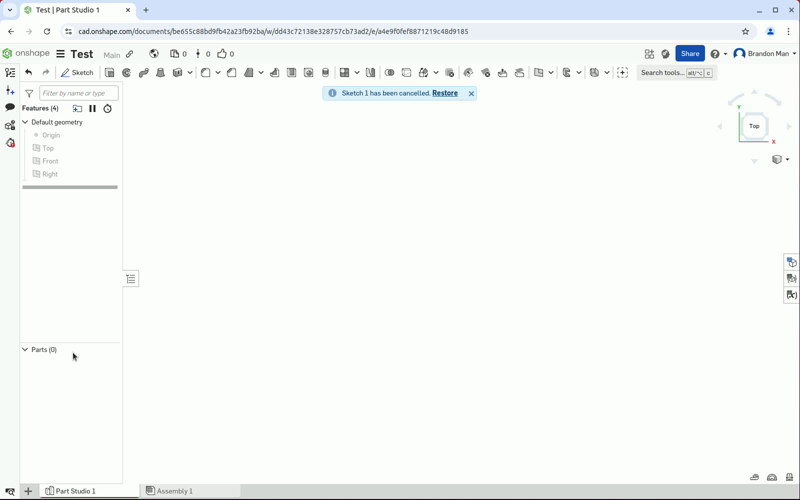
key(space)
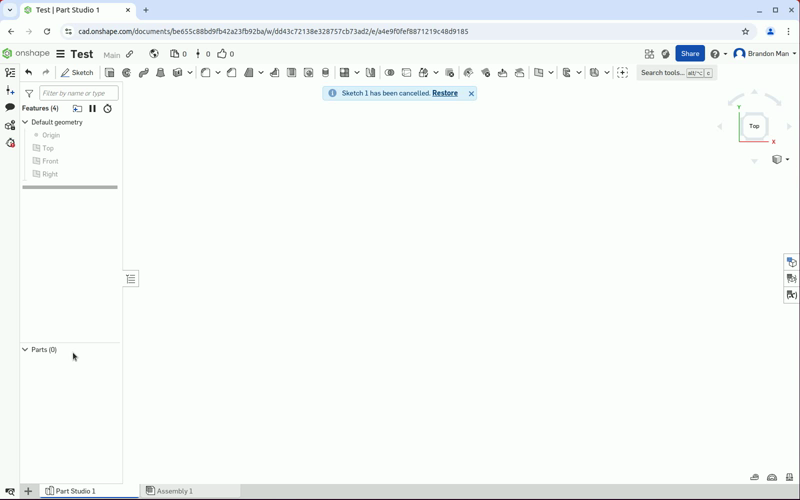
key_down(shift)
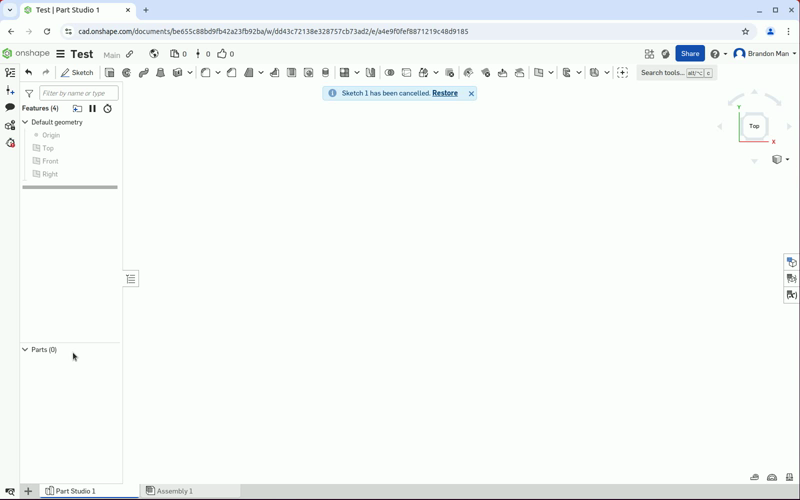
key(up)
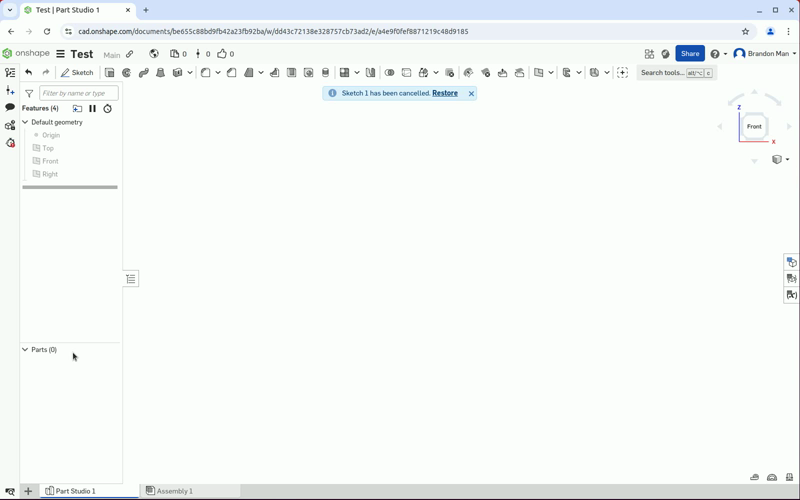
key_up(shift)
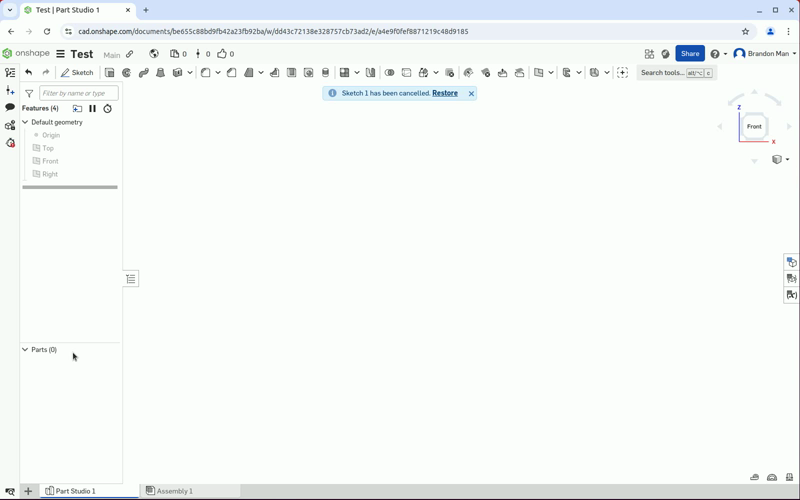
mouse_move(73, 352)
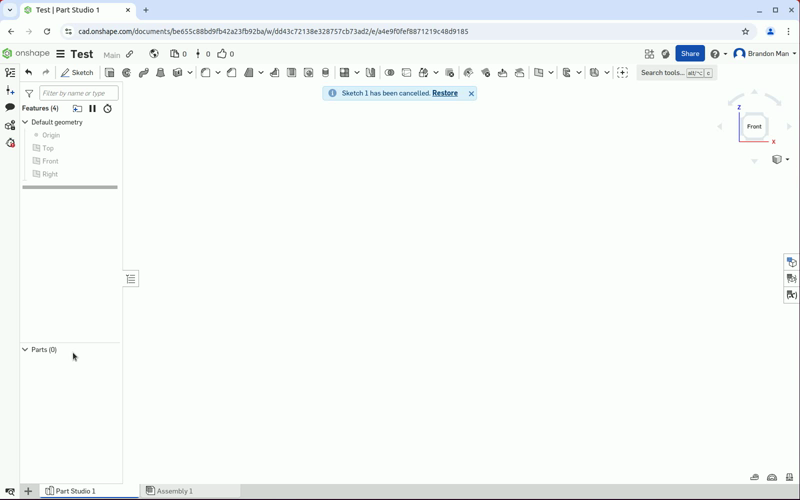
key(shift+y)
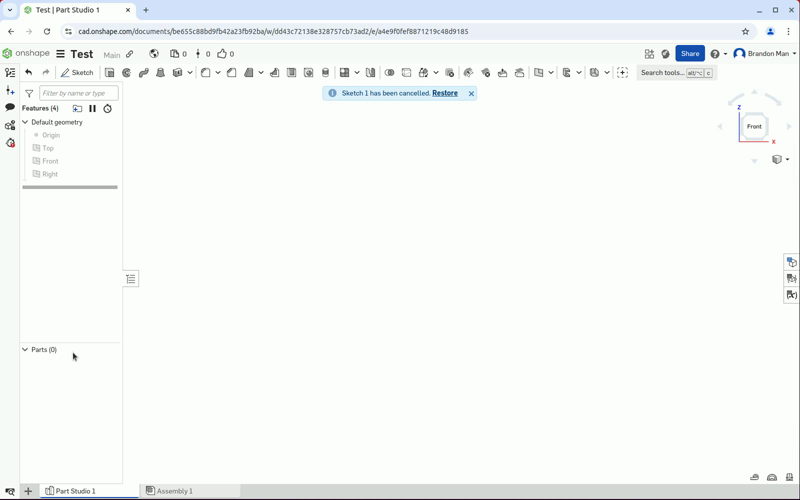
key(shift+s)
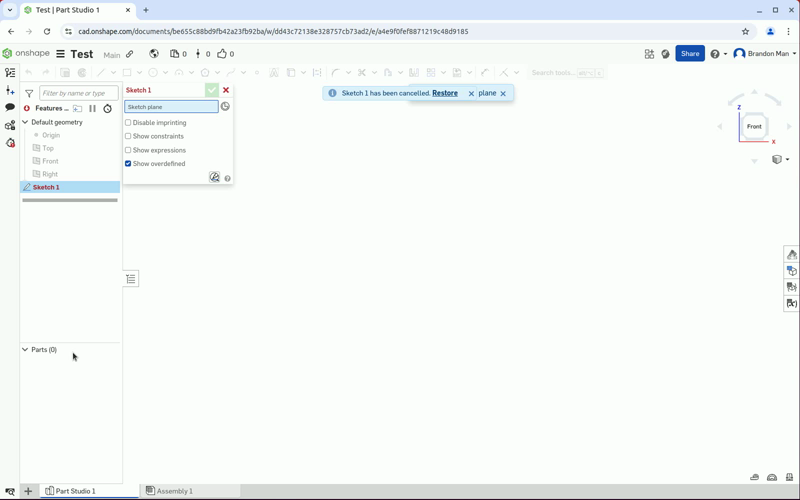
mouse_move(73, 163)
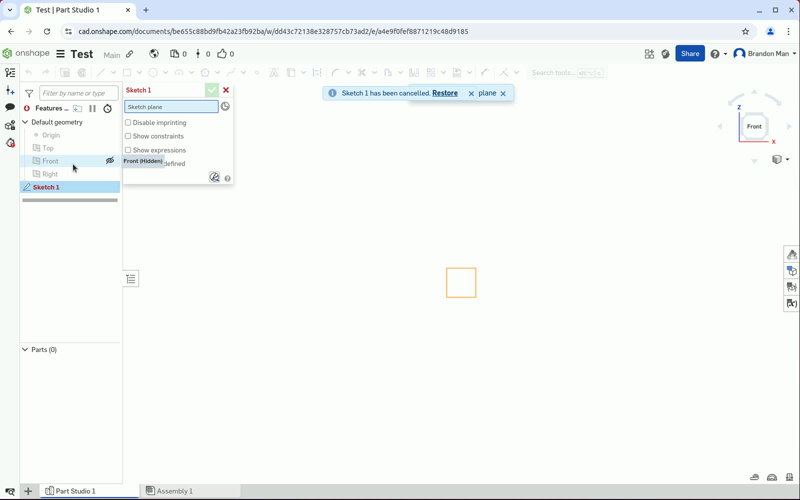
click(73, 163)
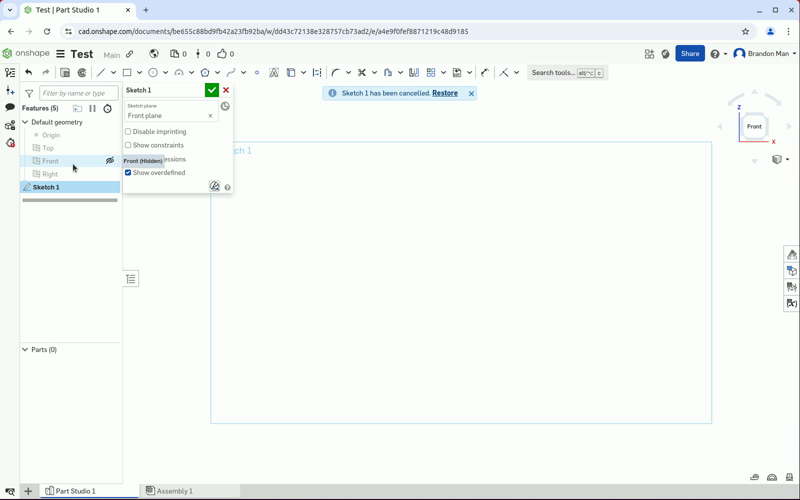
mouse_move(73, 352)
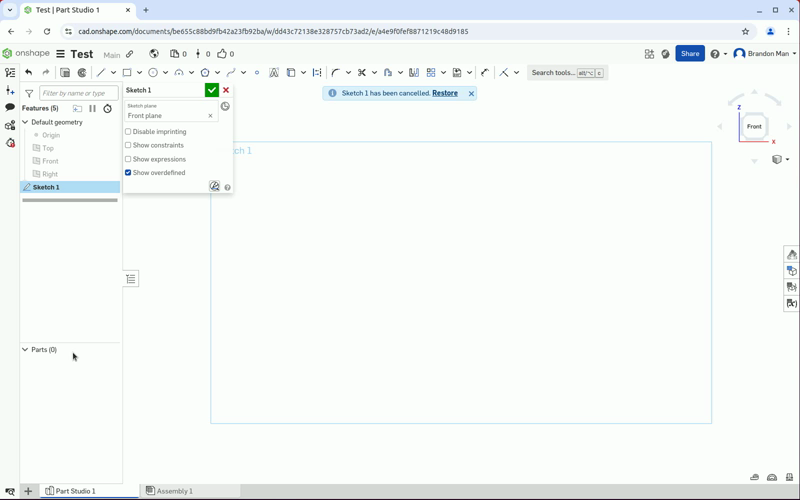
key(y)
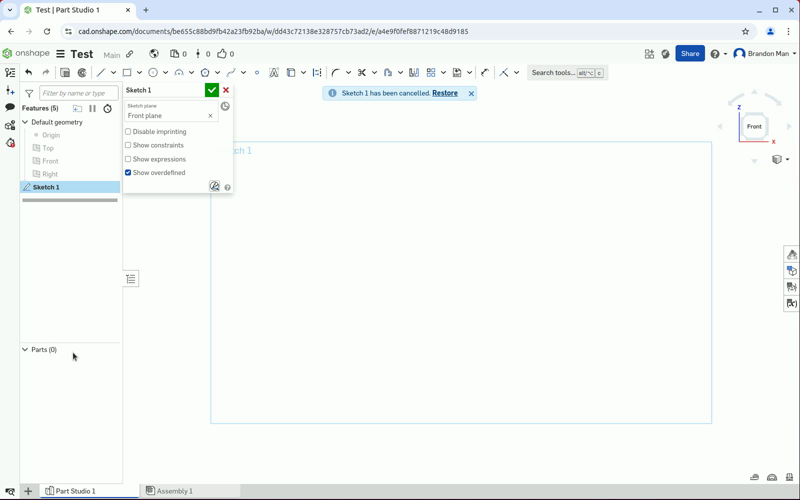
key(c)
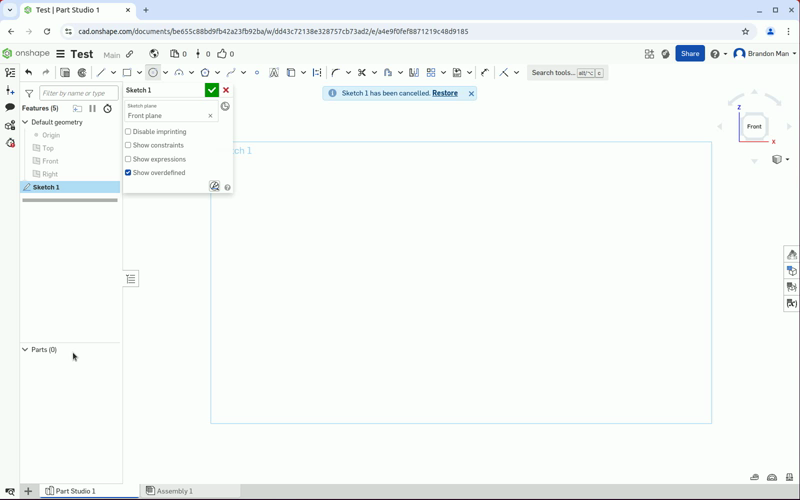
key_down(shift)
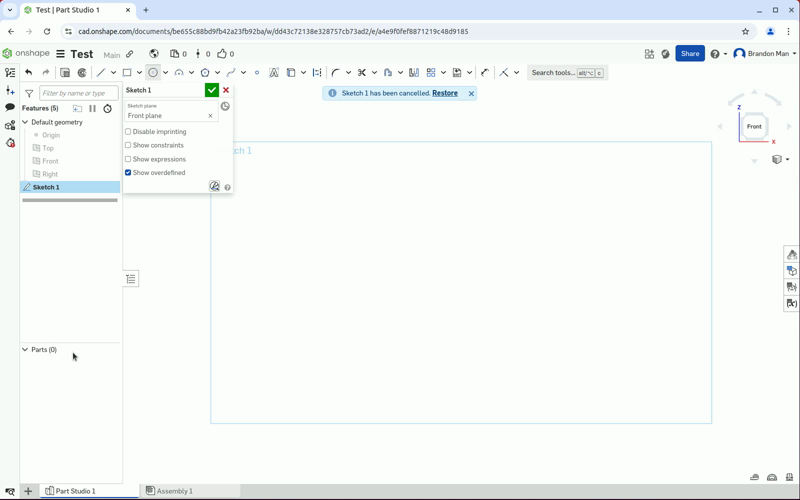
mouse_move(461, 282)
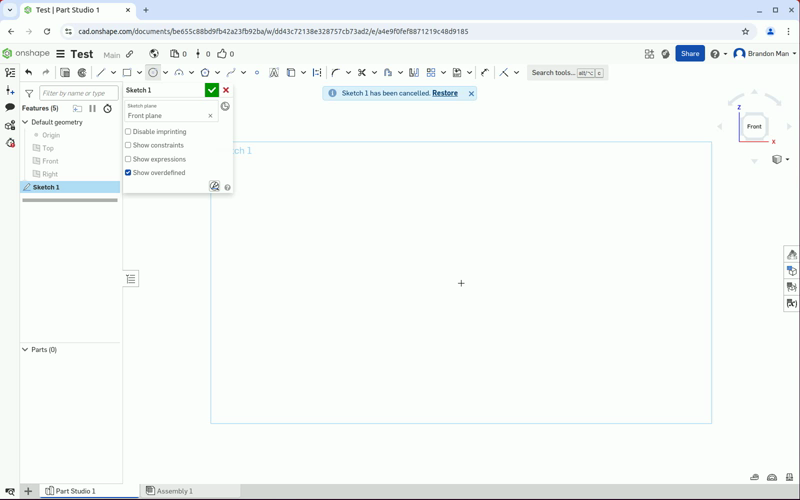
click(461, 282)
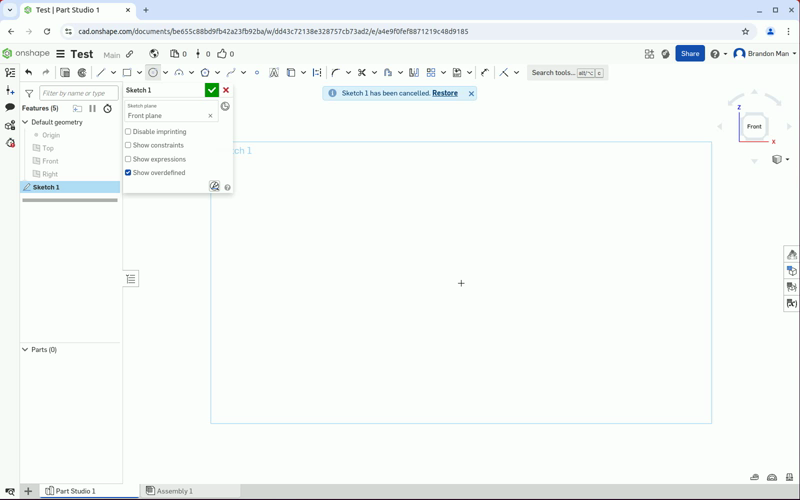
key_up(shift)
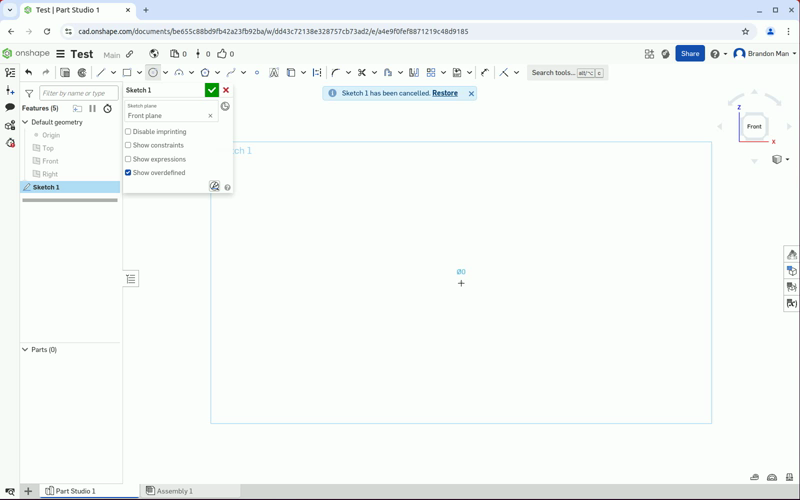
mouse_move(574, 282)
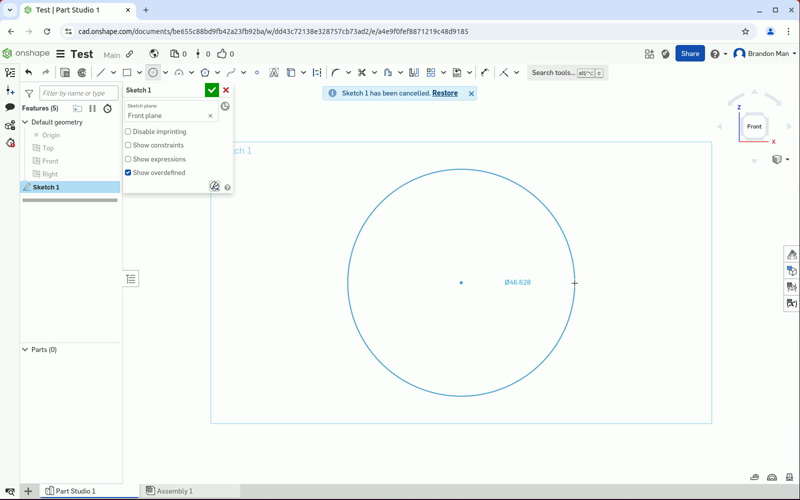
click(574, 282)
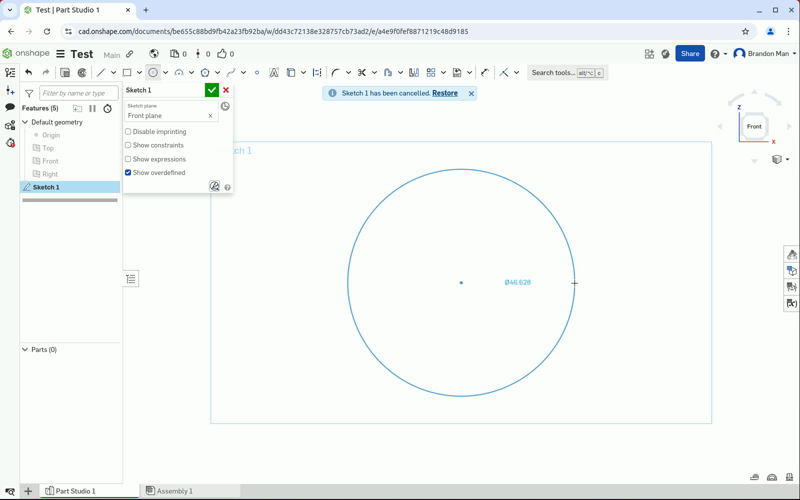
key(esc)
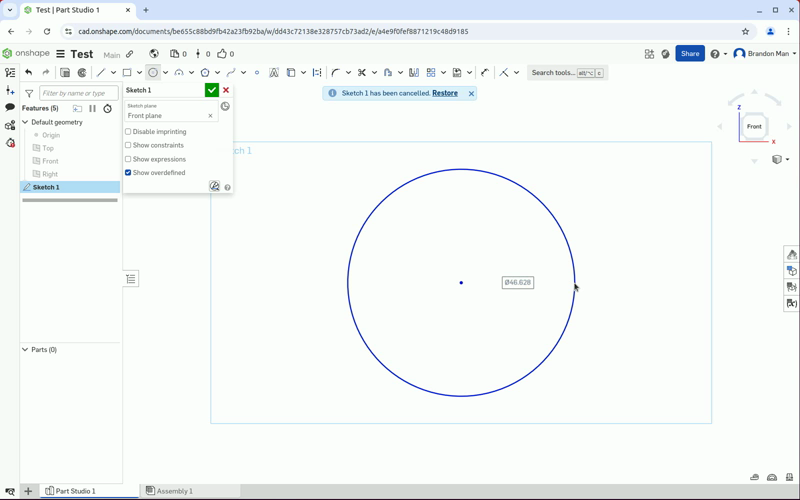
mouse_move(431, 213)
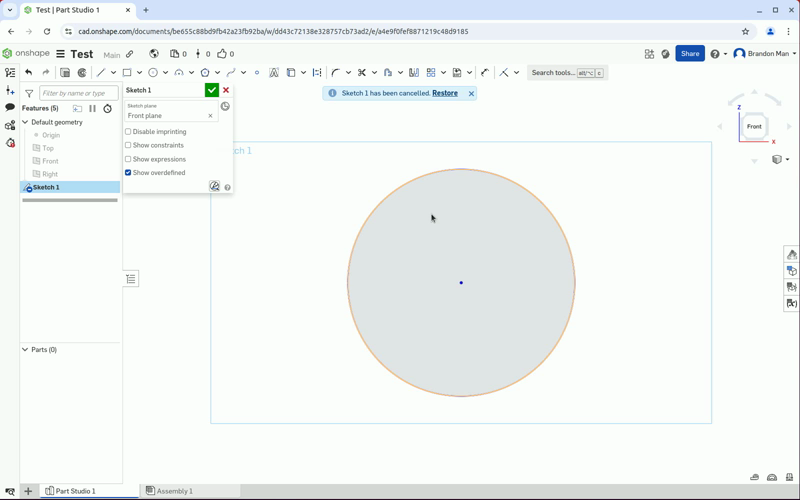
click(431, 213)
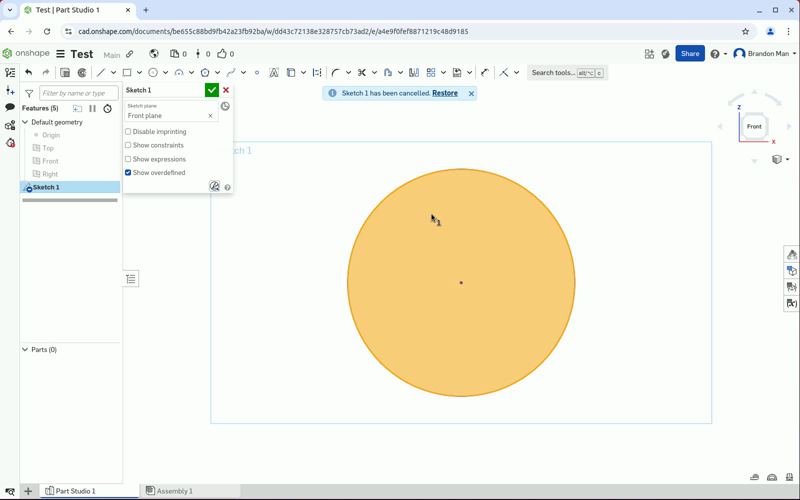
mouse_move(73, 352)
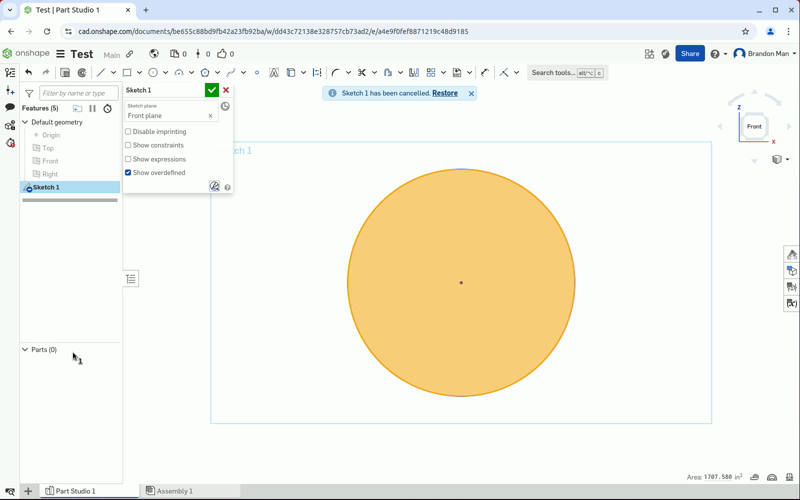
key(shift+y)
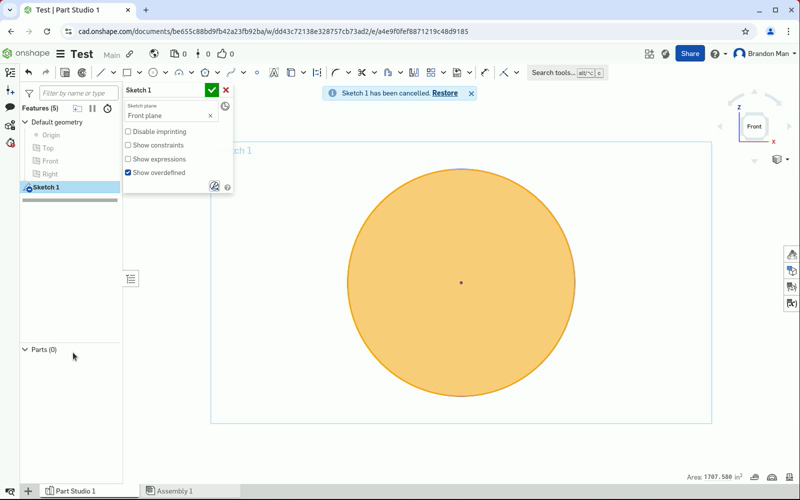
key(shift+e)
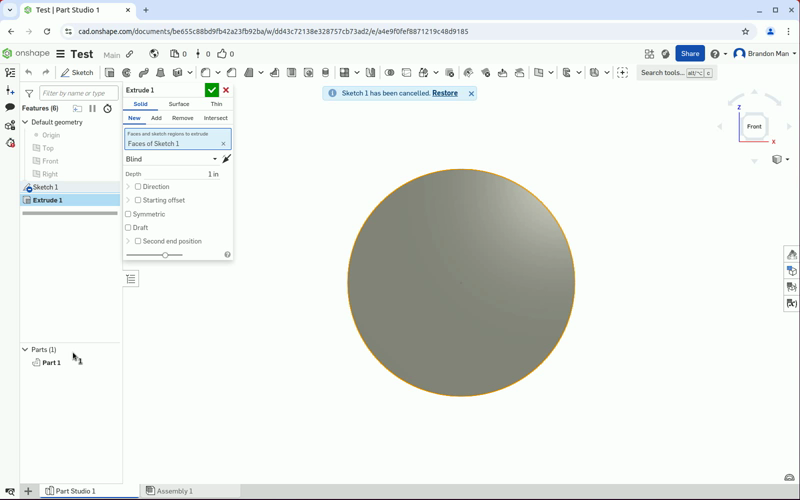
mouse_move(143, 106)
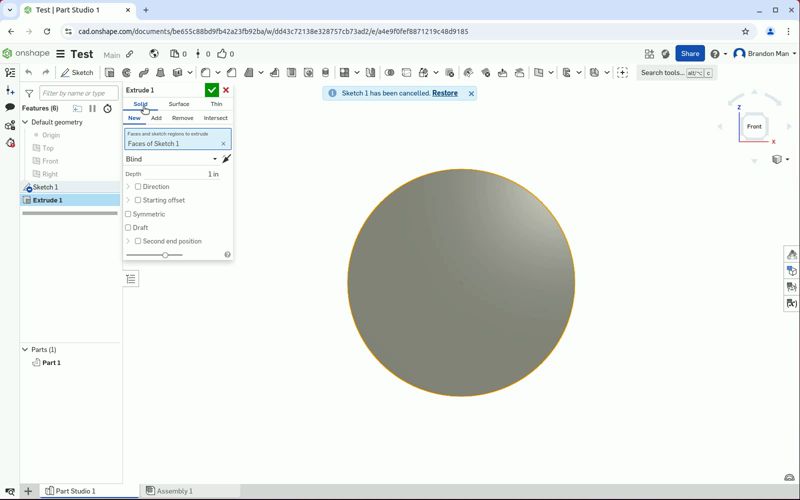
click(143, 106)
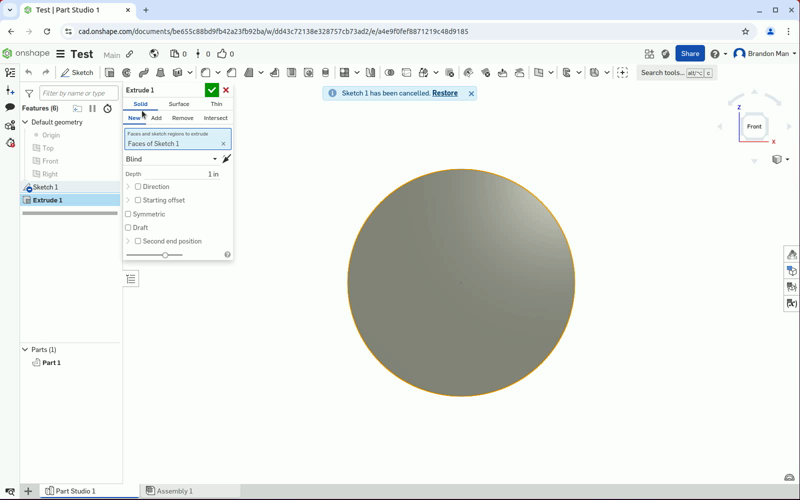
mouse_move(137, 120)
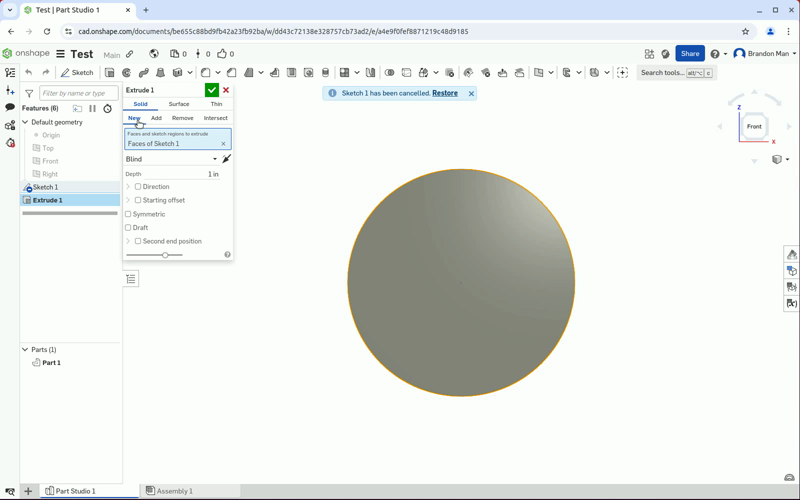
click(137, 120)
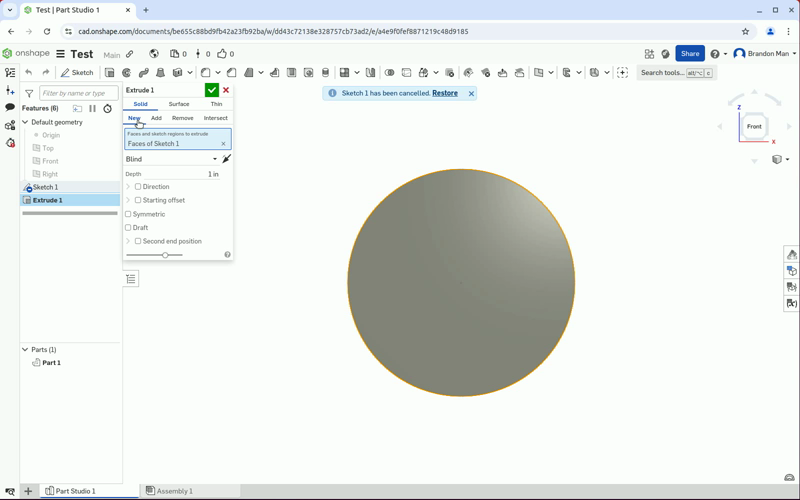
key(tab, 4)
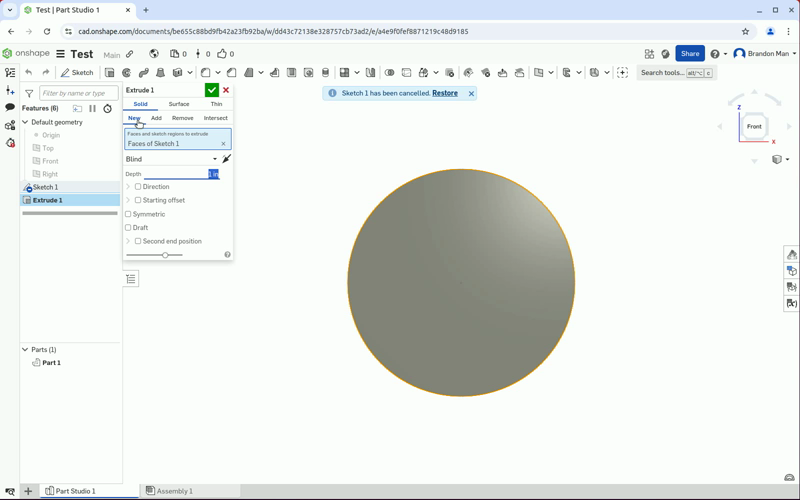
text(46.216)
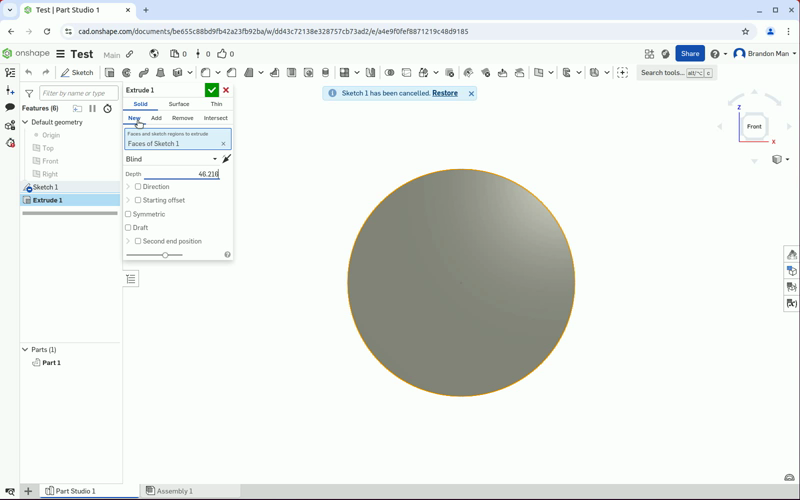
key(tab, 3)
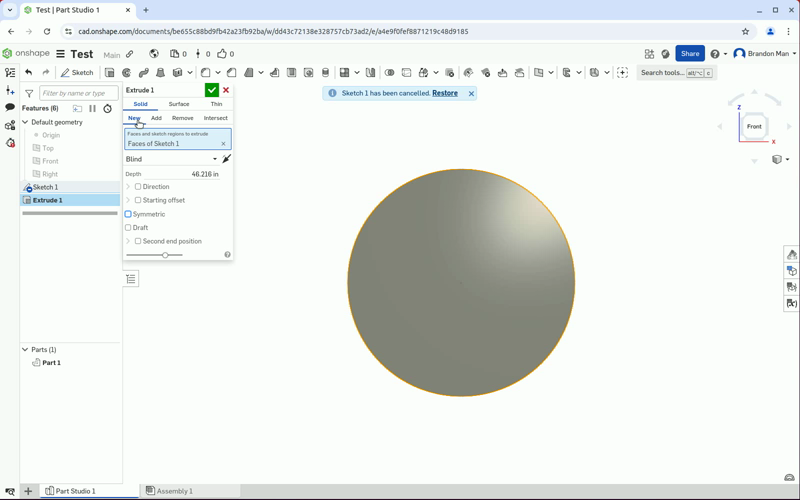
key(space)
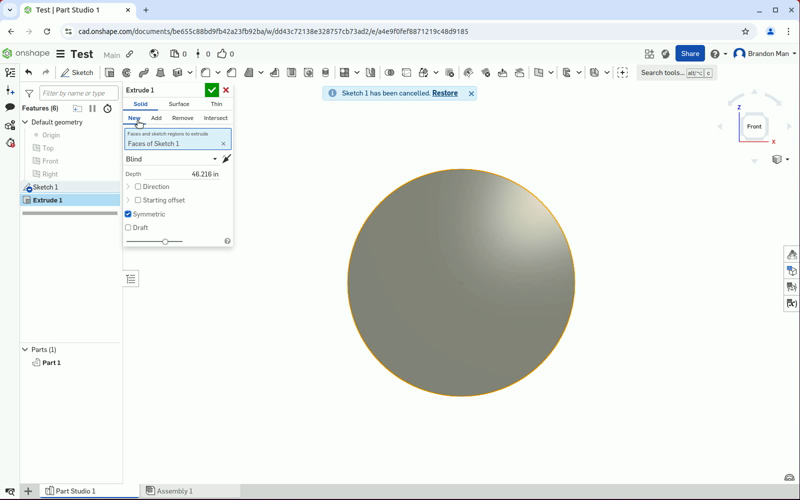
key(enter)
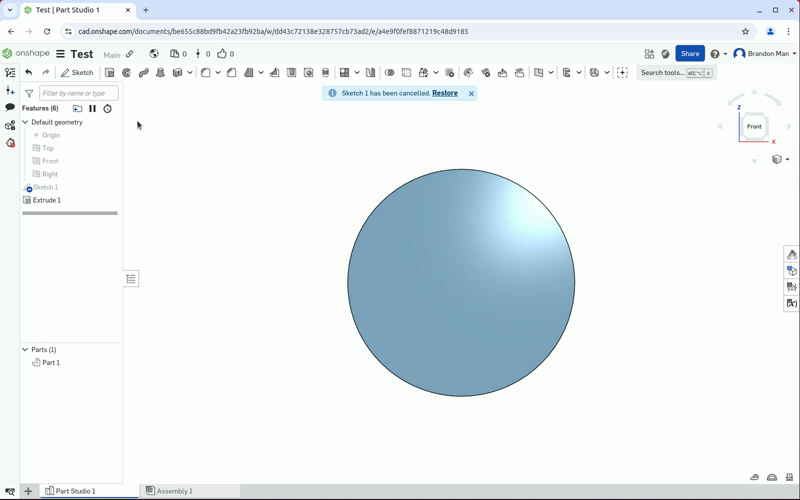
key(shift+h)
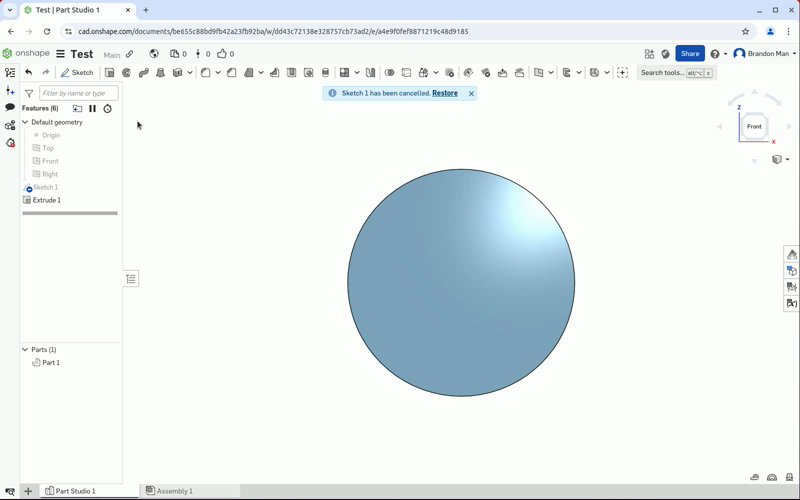
key(shift+h)
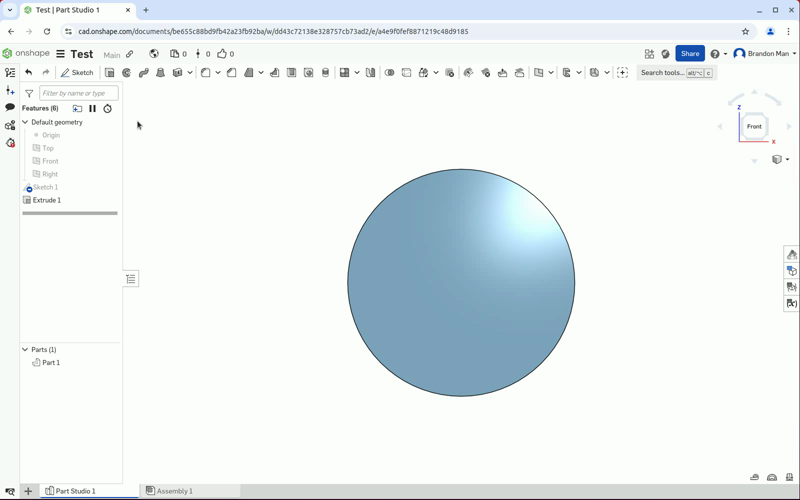
mouse_move(73, 189)
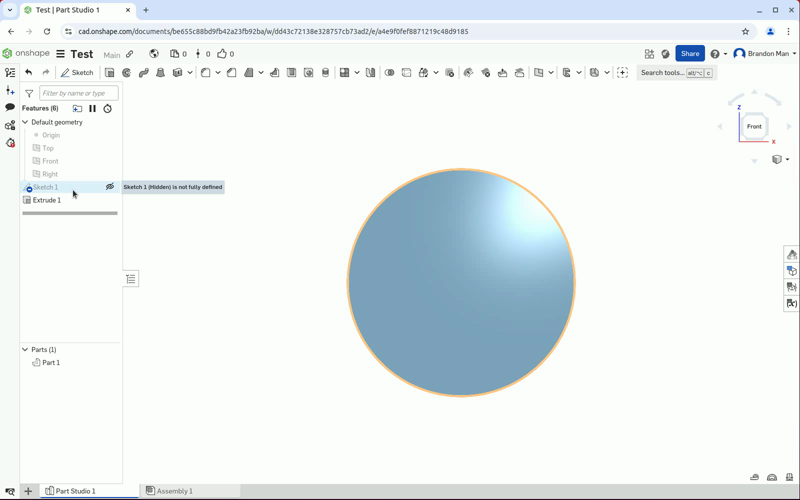
click(73, 189)
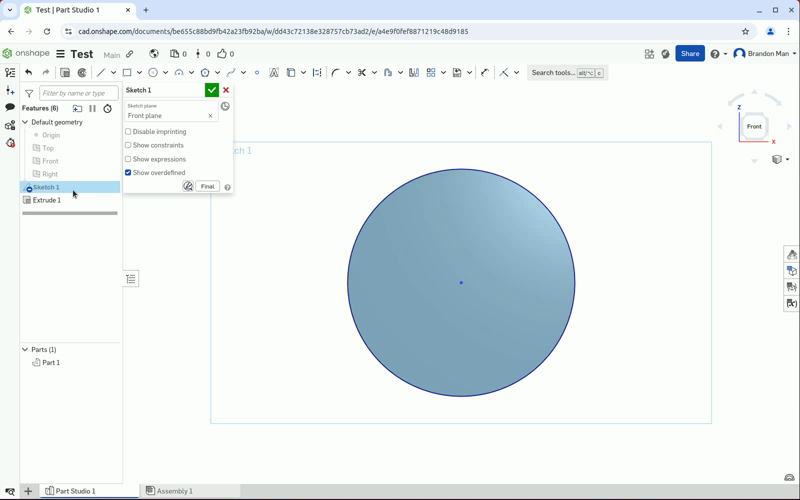
mouse_move(229, 92)
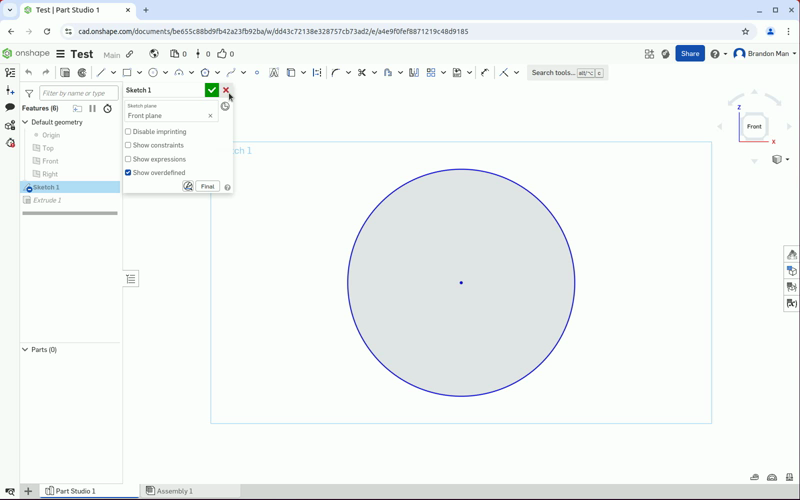
click(229, 92)
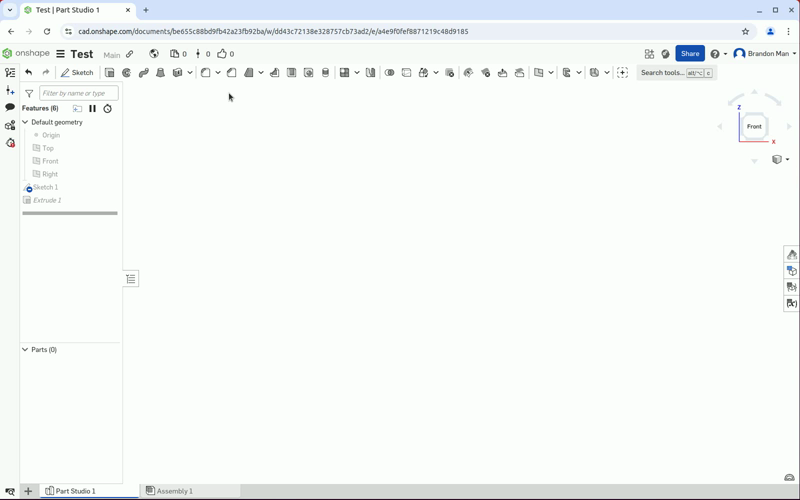
mouse_move(73, 352)
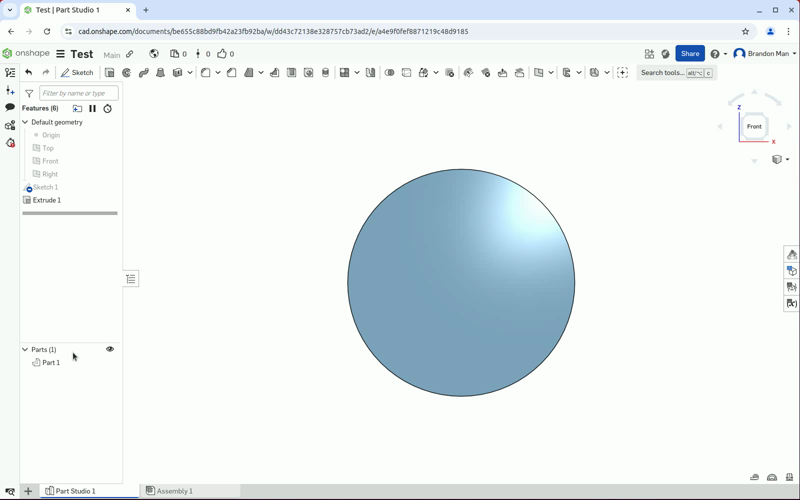
key(y)
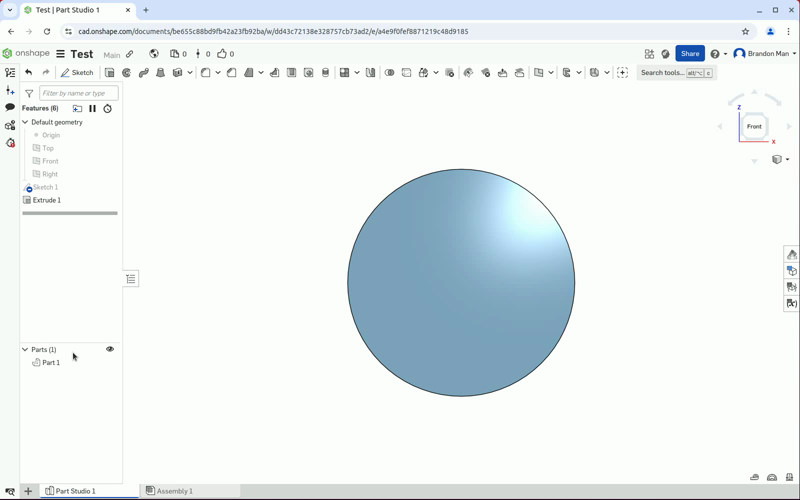
key(shift+p)
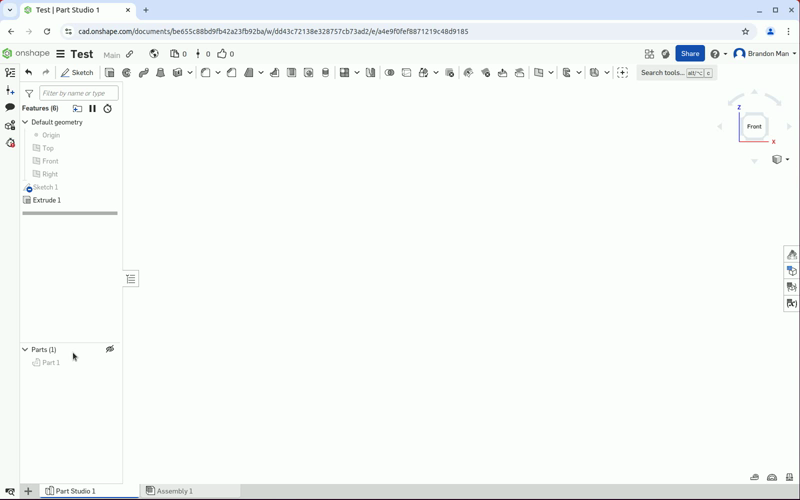
key(space)
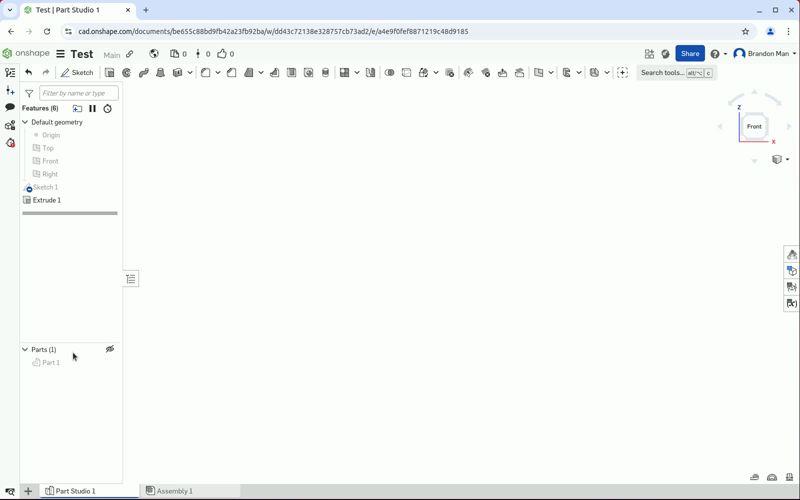
key_down(shift)
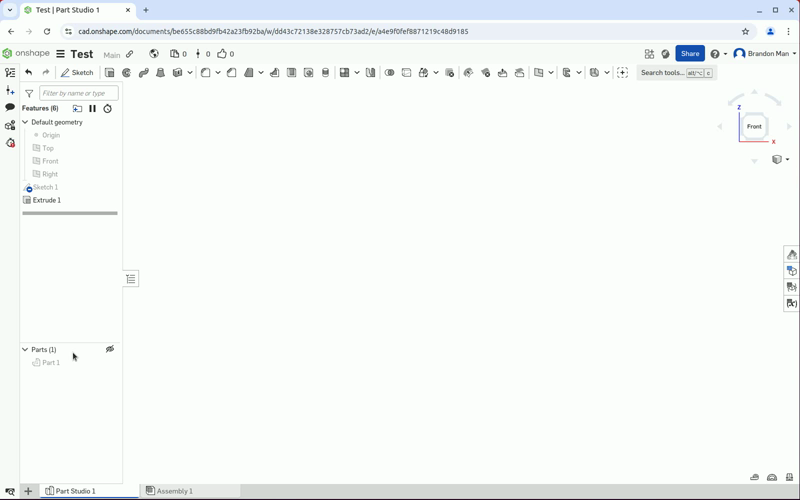
key(left)
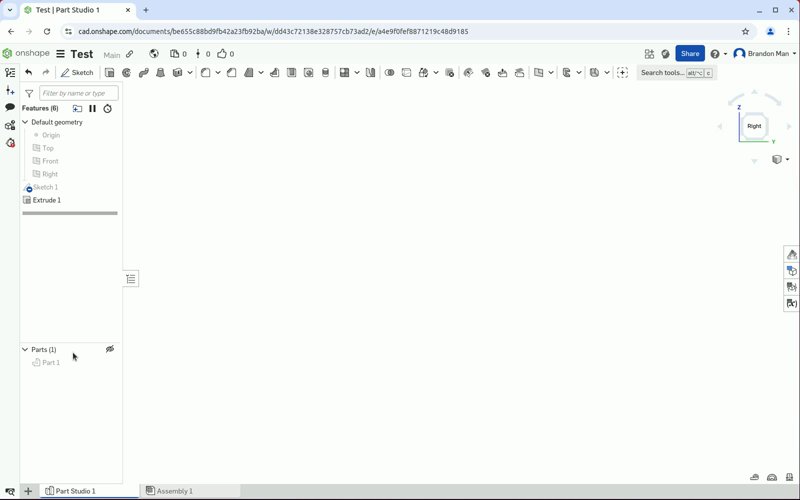
key_up(shift)
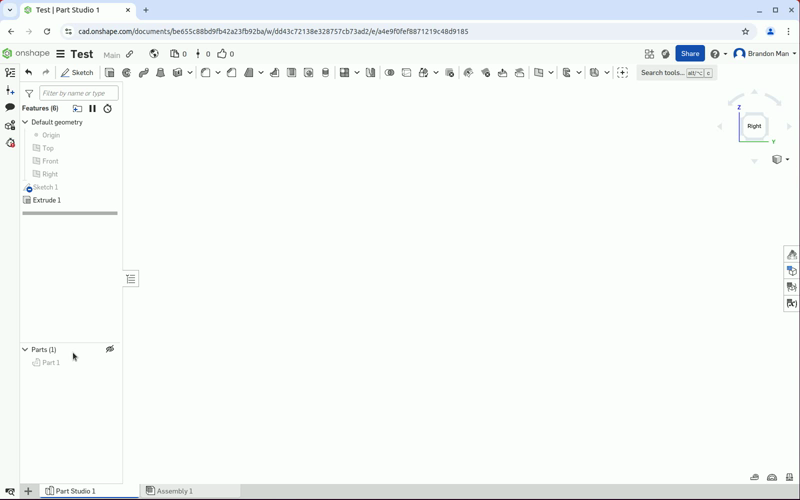
mouse_move(73, 352)
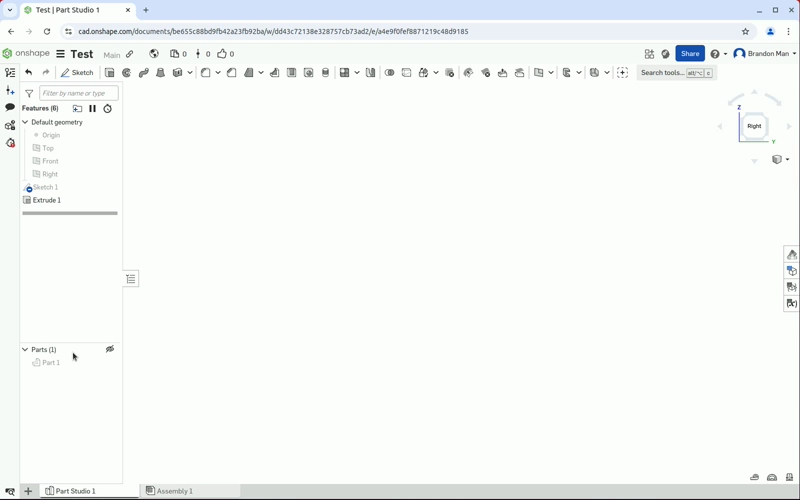
key(shift+y)
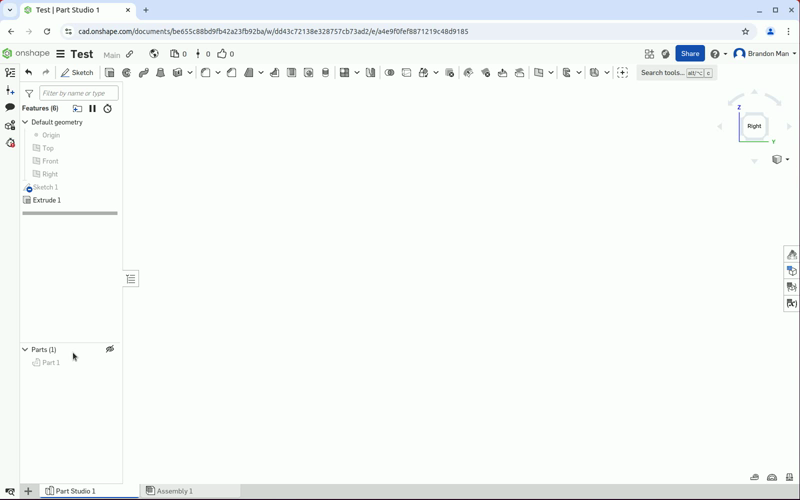
key(shift+s)
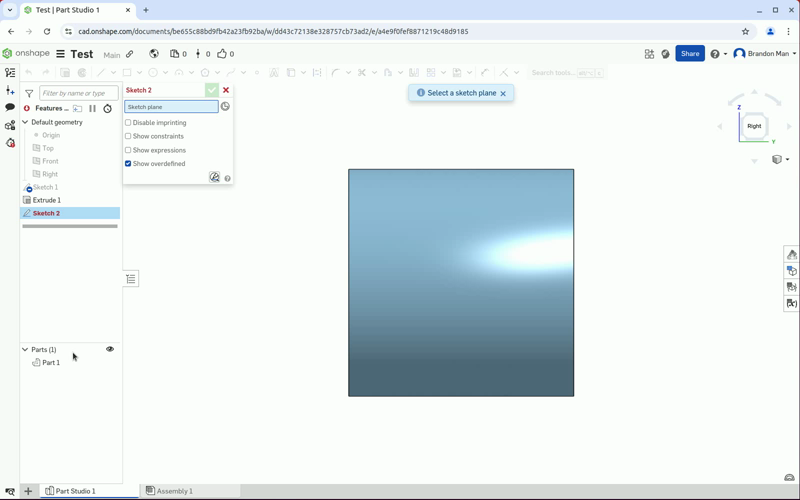
mouse_move(73, 176)
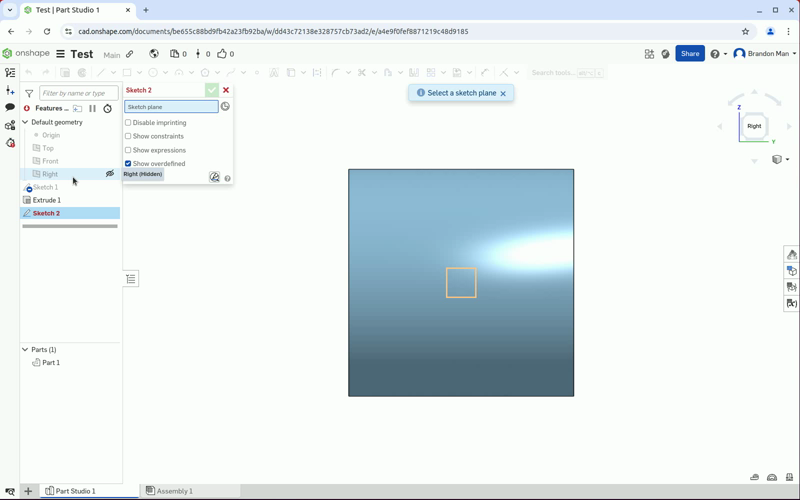
click(73, 176)
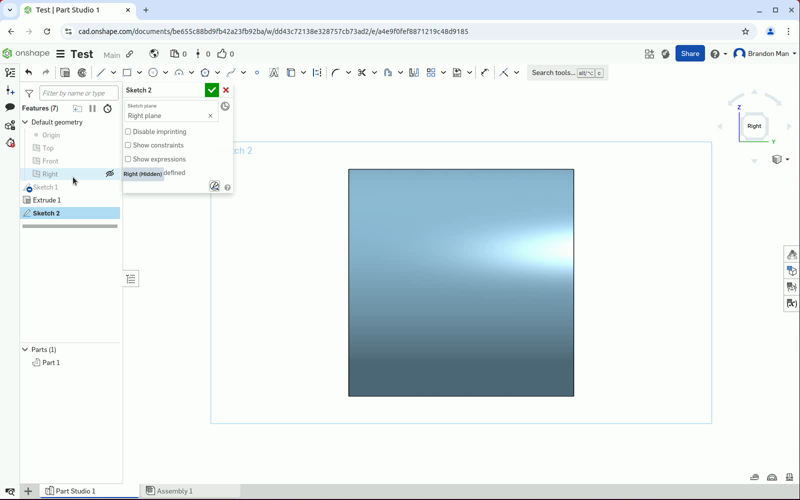
mouse_move(73, 352)
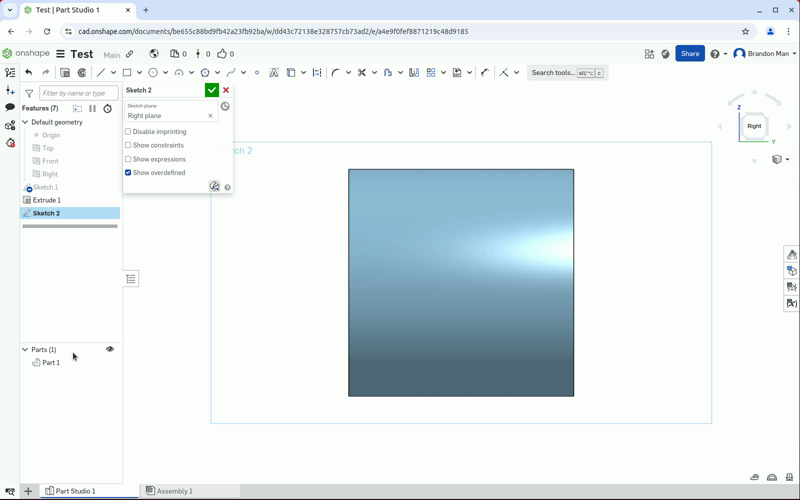
key(y)
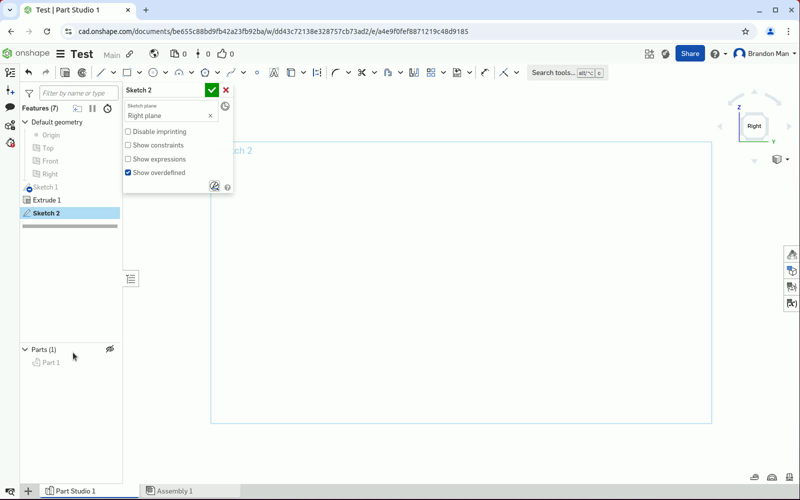
key(c)
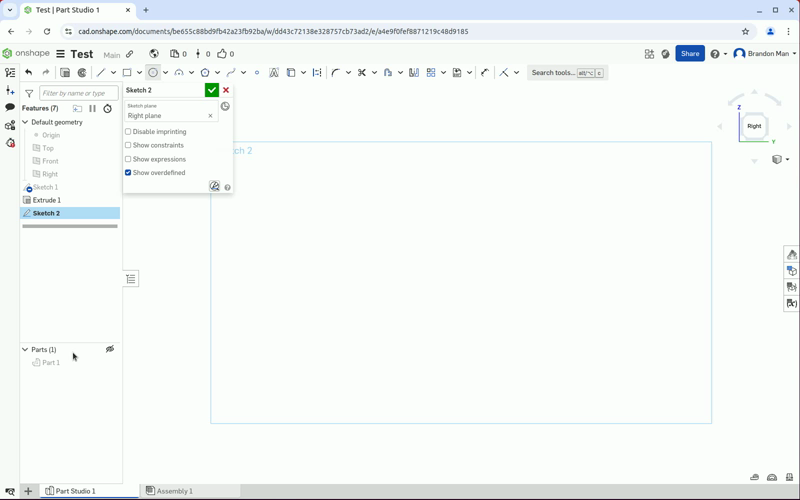
key_down(shift)
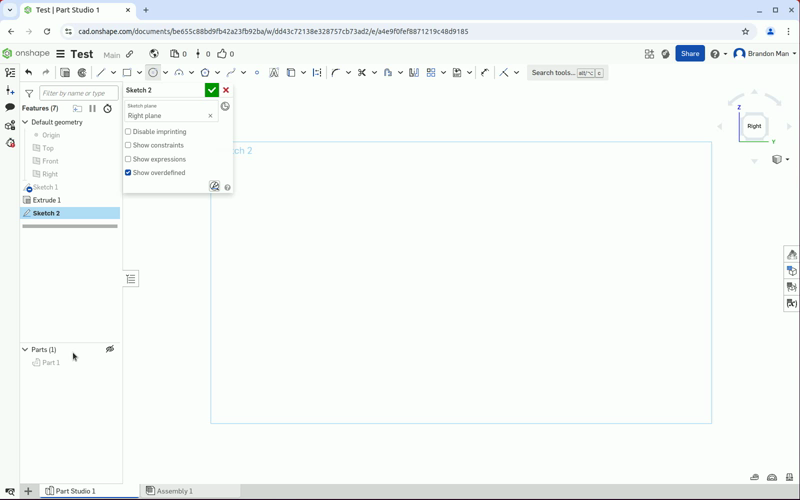
mouse_move(461, 282)
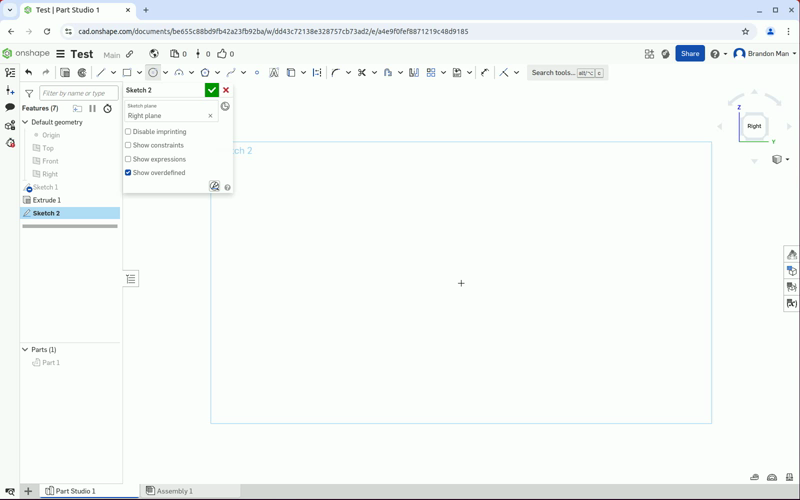
click(461, 282)
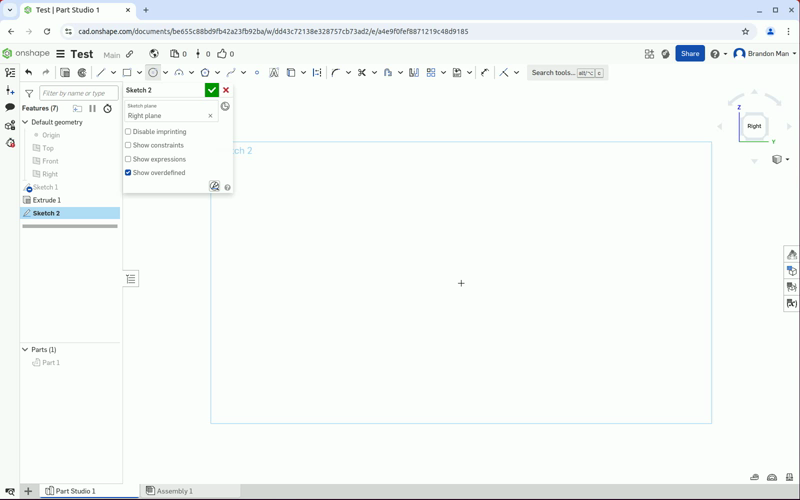
key_up(shift)
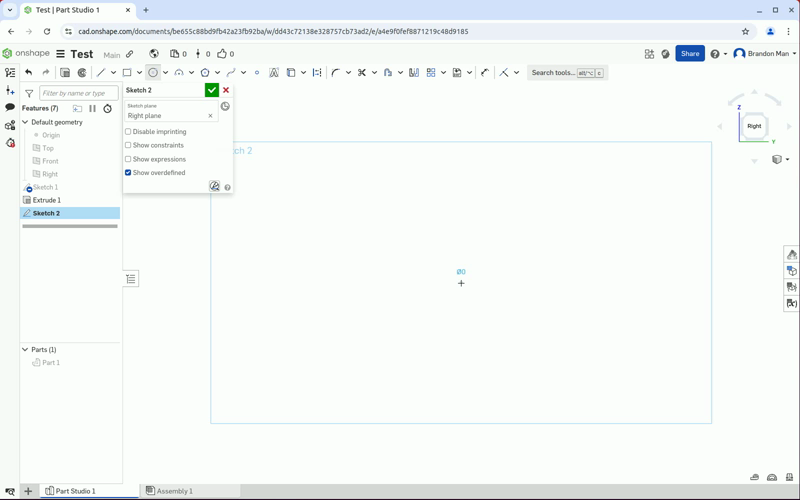
mouse_move(574, 282)
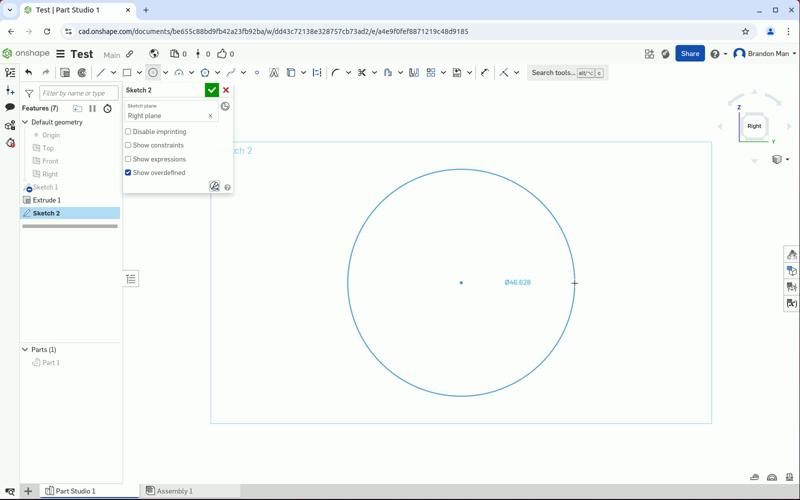
click(574, 282)
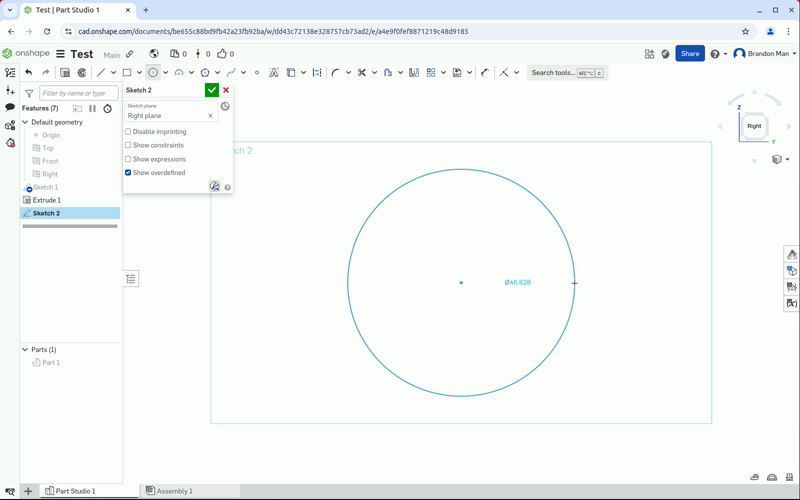
key(esc)
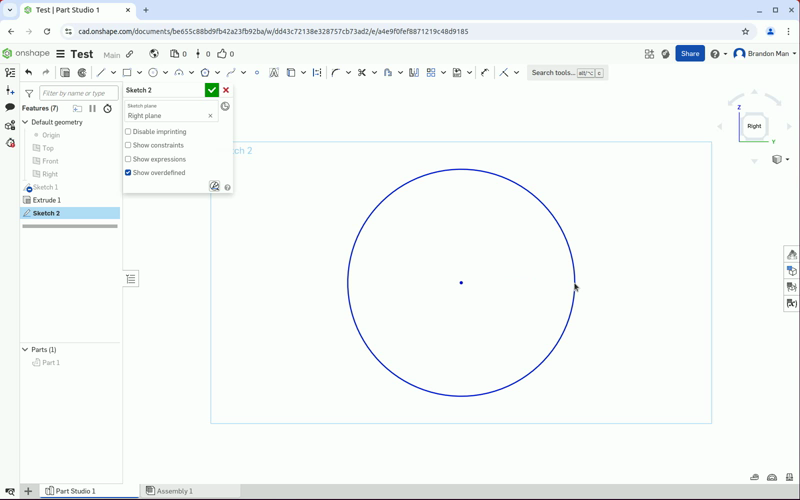
mouse_move(385, 307)
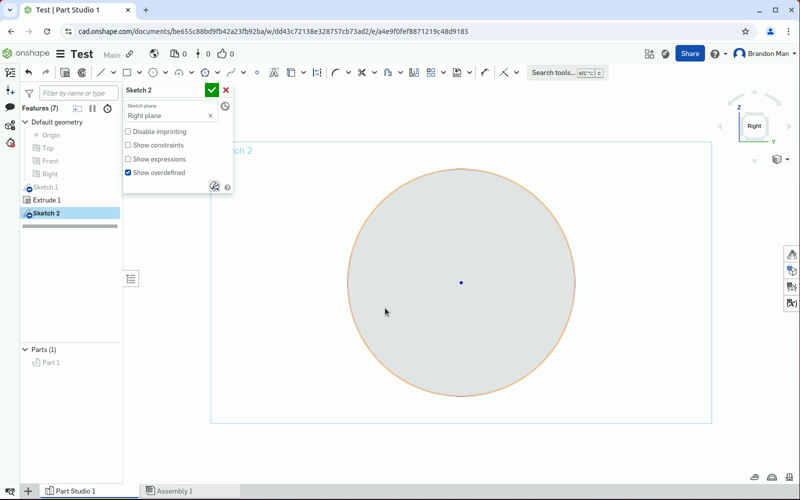
click(385, 307)
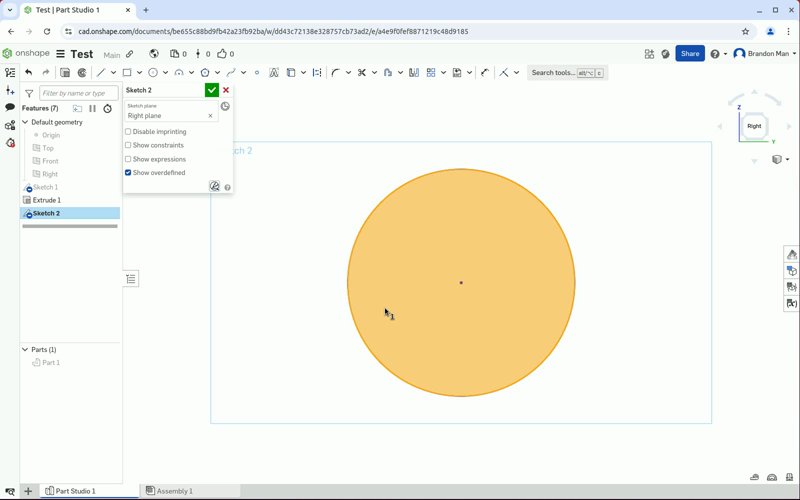
mouse_move(73, 352)
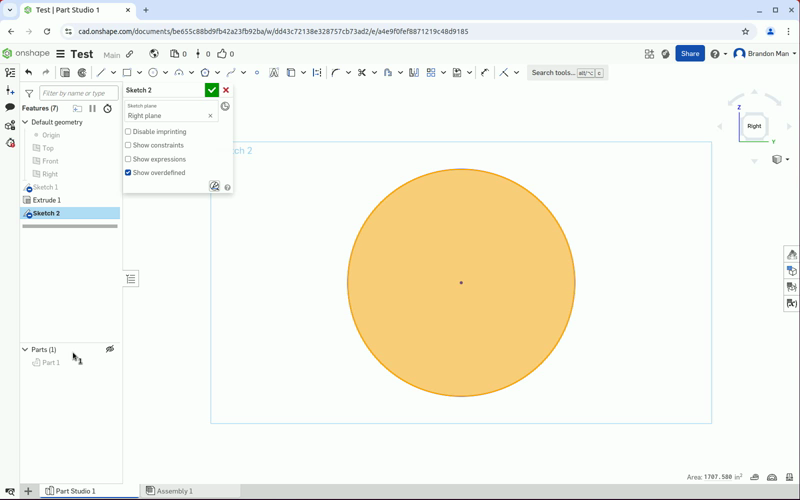
key(shift+y)
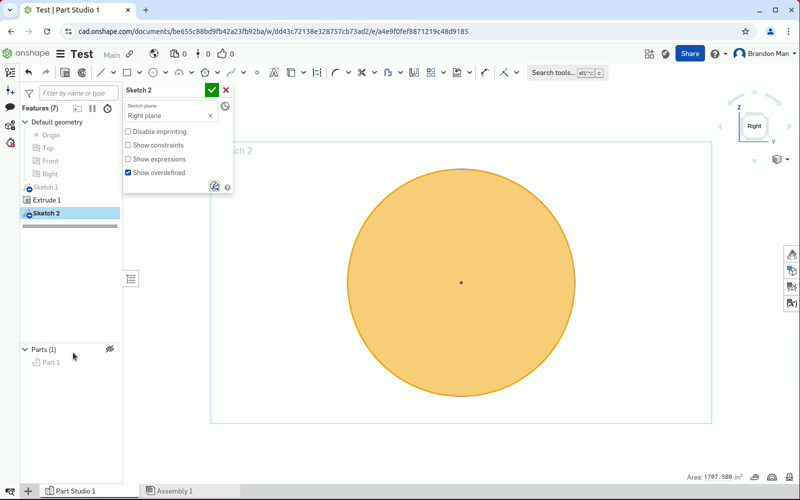
key(shift+e)
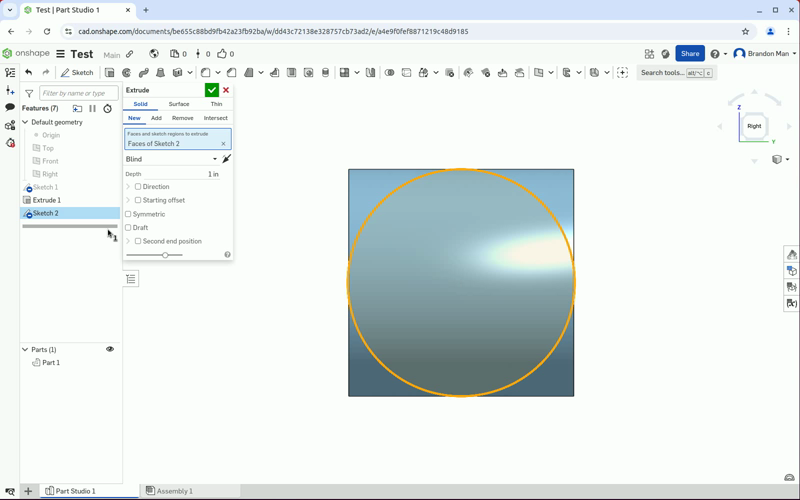
mouse_move(143, 106)
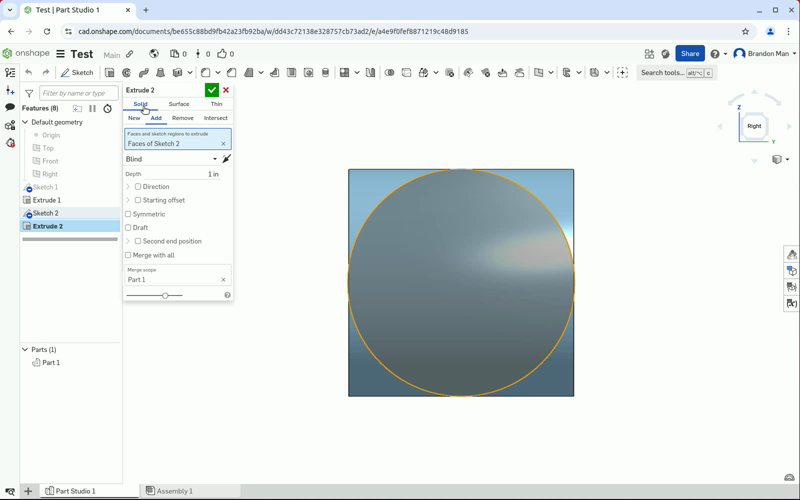
click(143, 106)
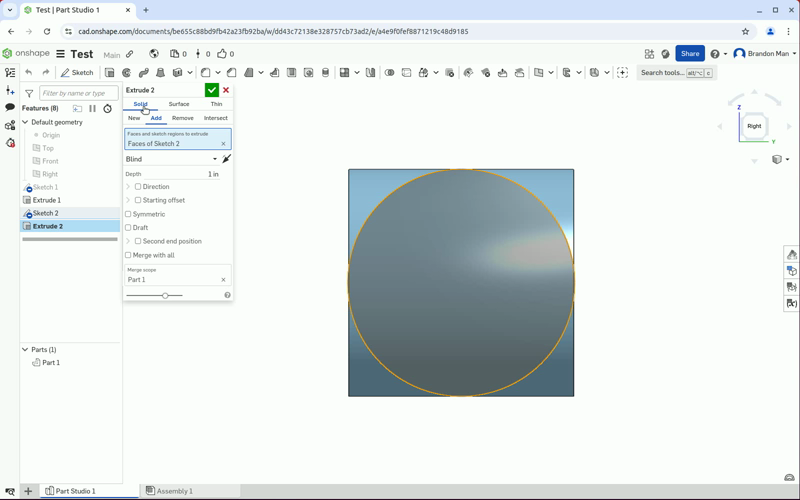
mouse_move(219, 120)
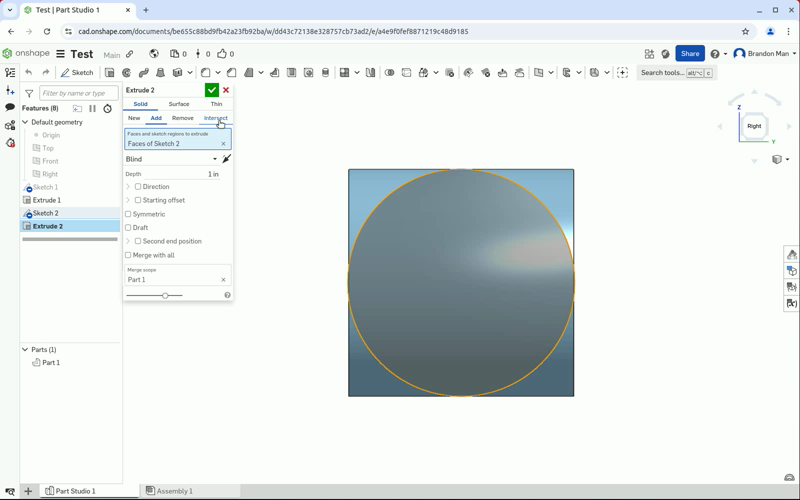
click(219, 120)
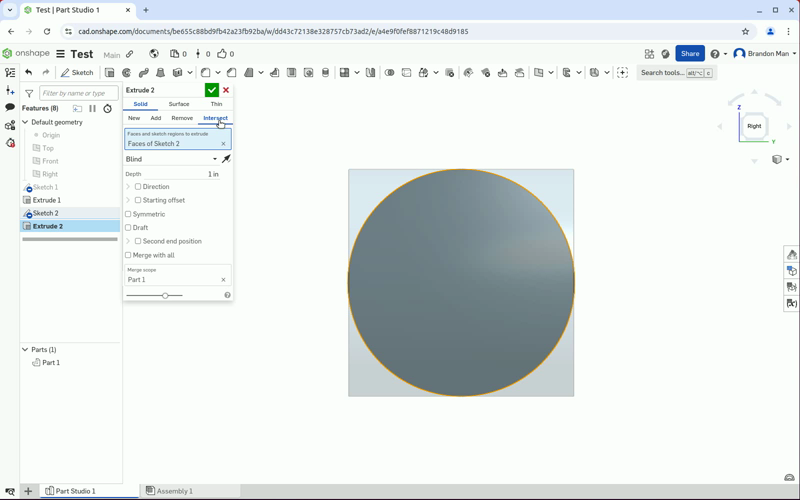
key(tab, 4)
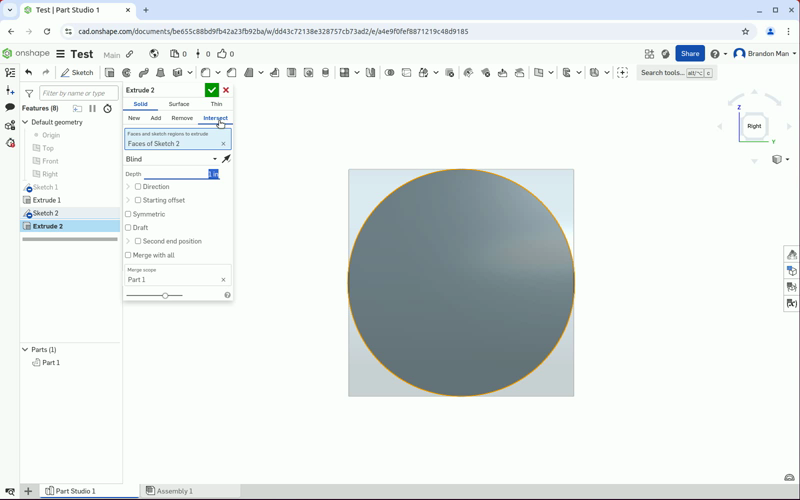
text(46.216)
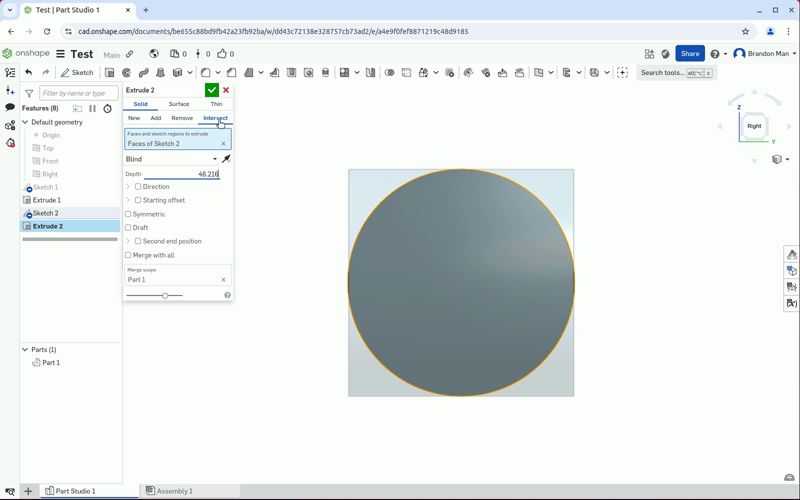
key(tab, 3)
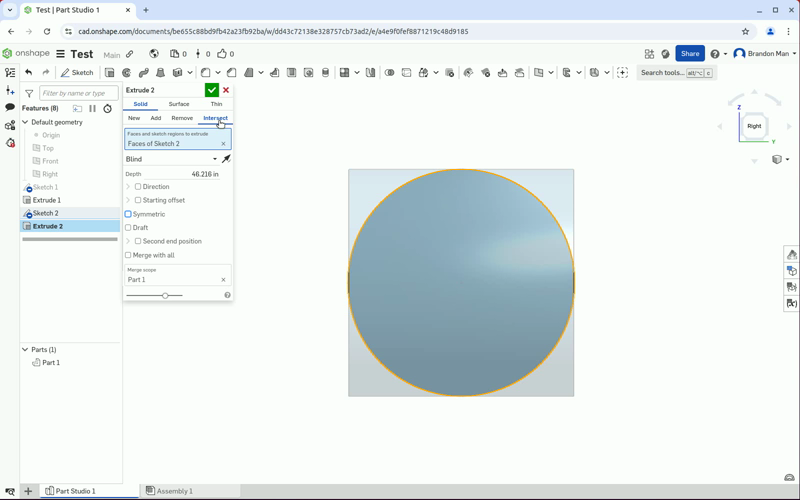
key(space)
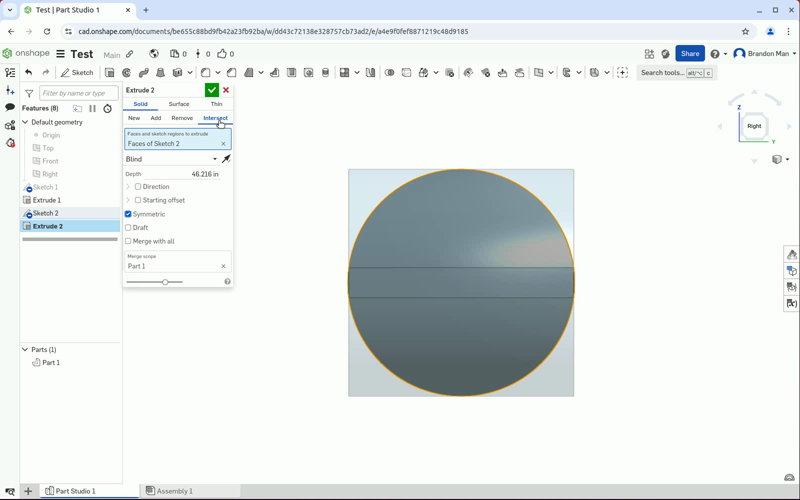
key(enter)
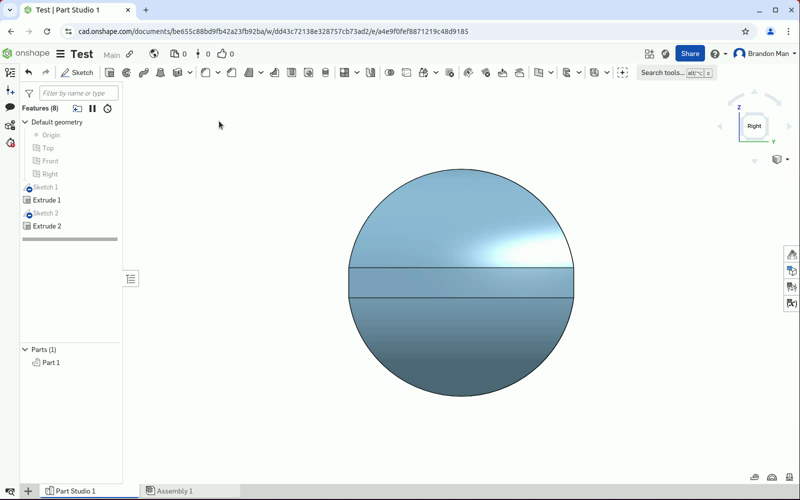
key(shift+h)
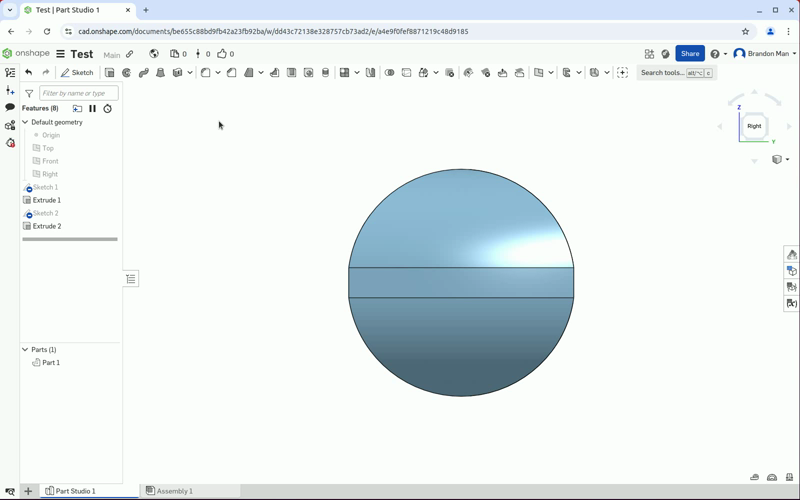
key(shift+h)
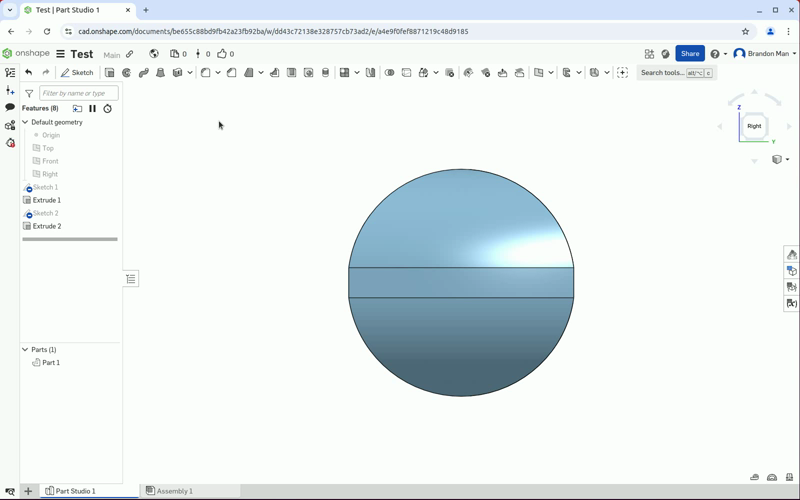
mouse_move(73, 189)
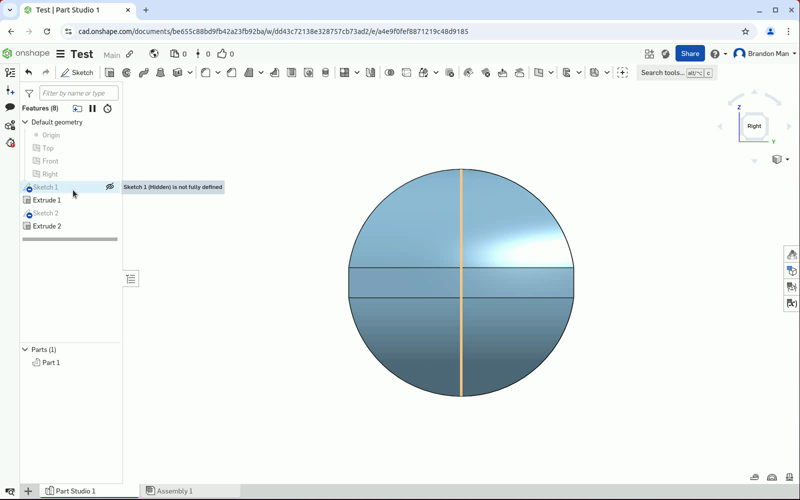
click(73, 189)
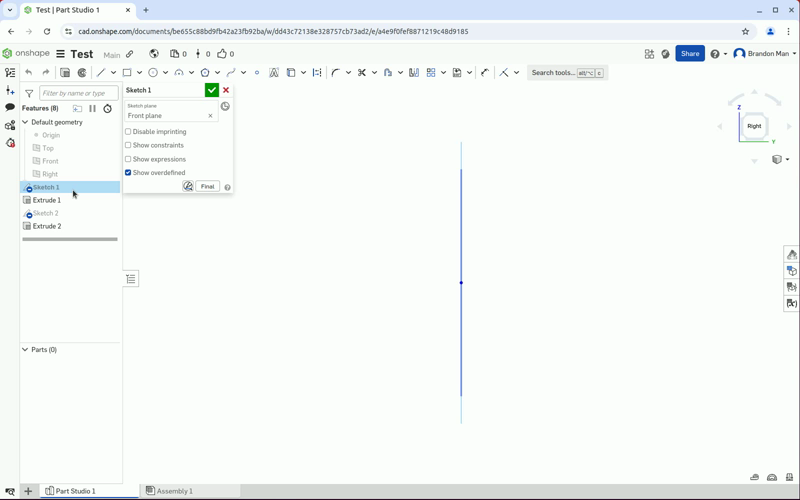
mouse_move(229, 92)
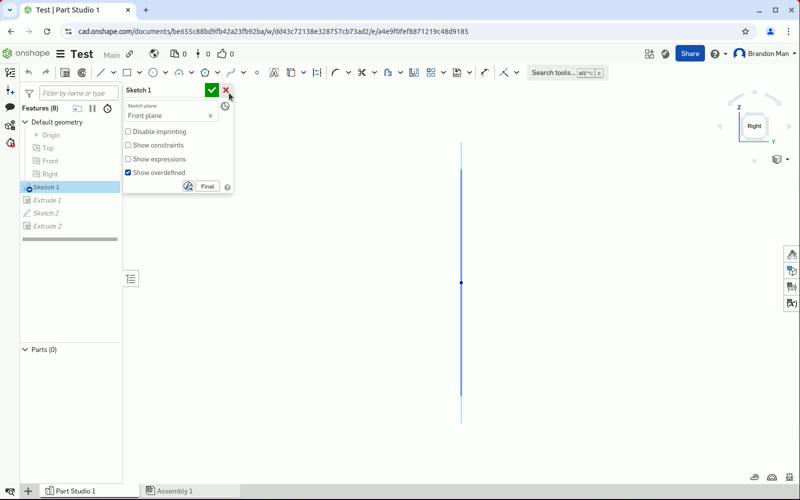
click(229, 92)
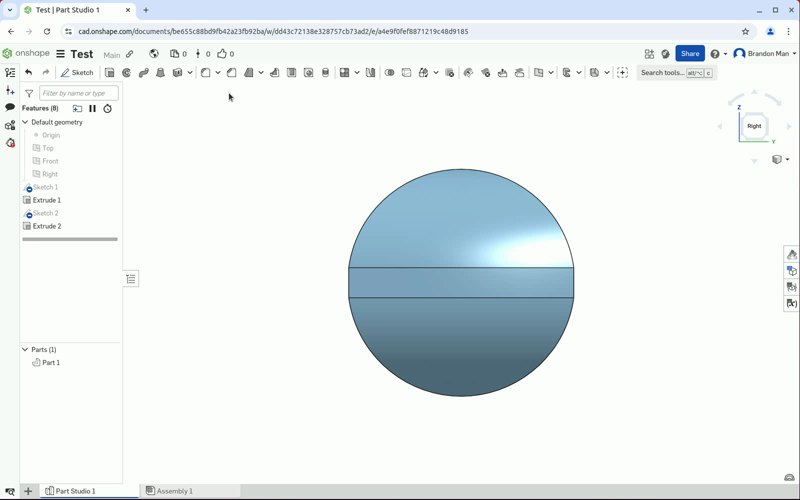
mouse_move(73, 352)
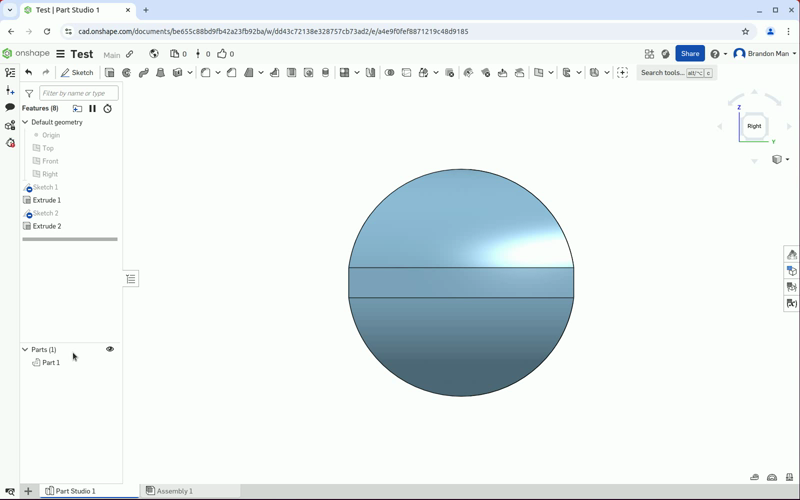
key(y)
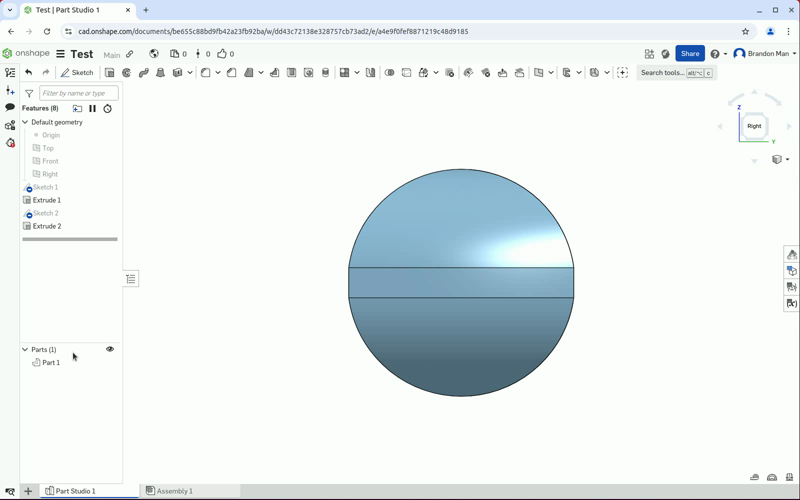
key(shift+p)
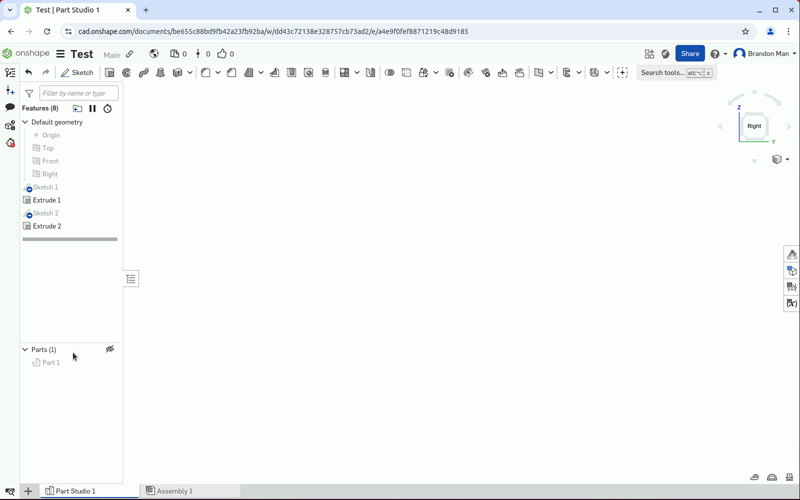
key(space)
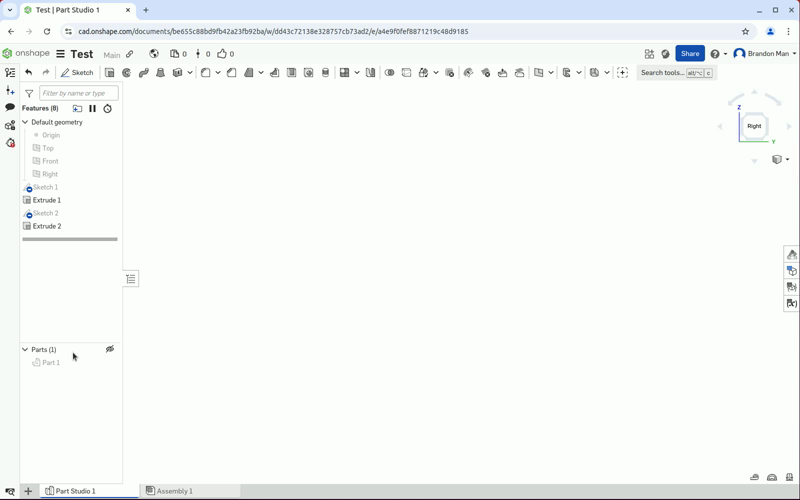
key_down(shift)
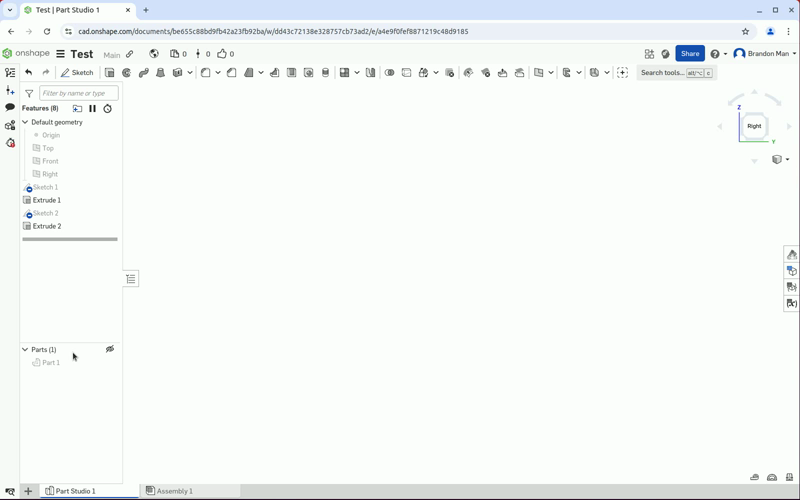
key(right)
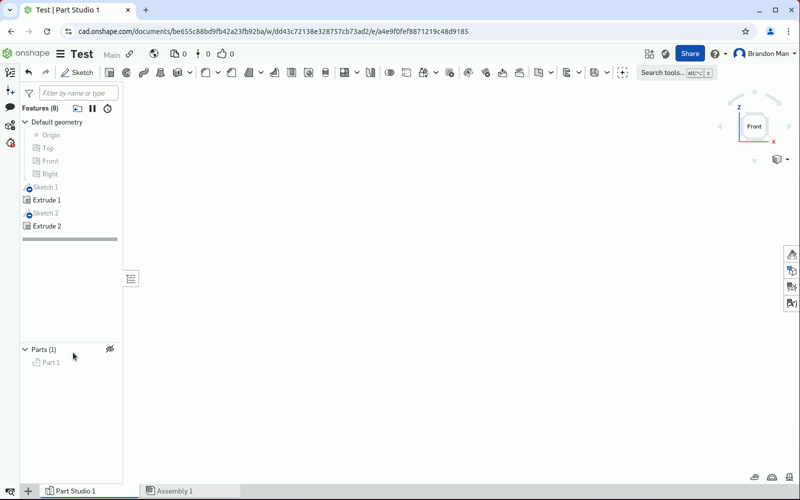
key_up(shift)
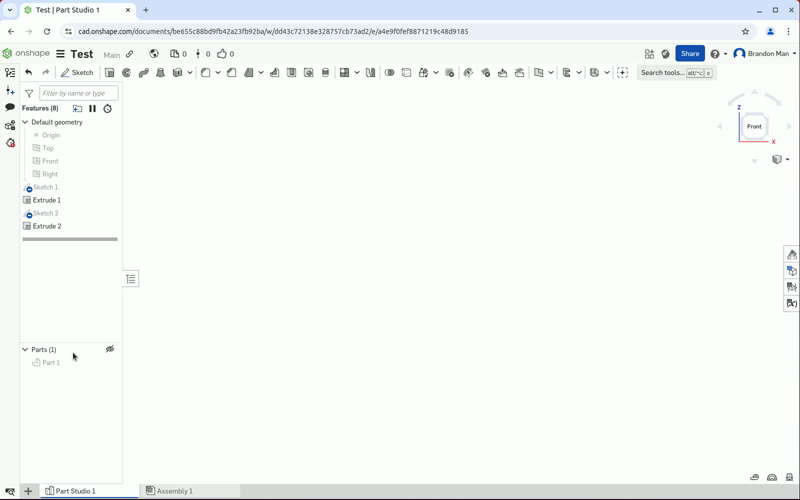
key(space)
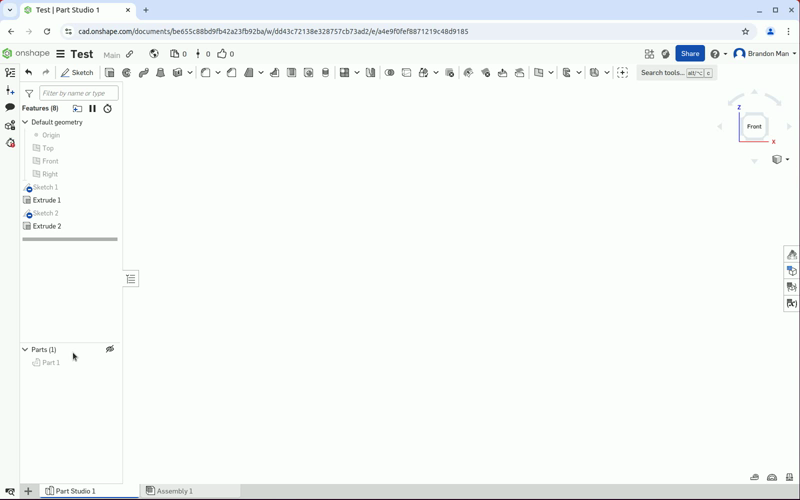
key_down(shift)
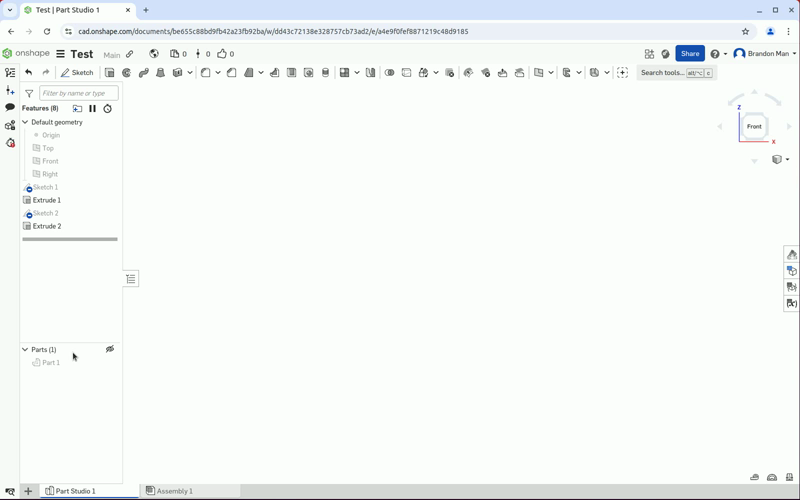
key(down)
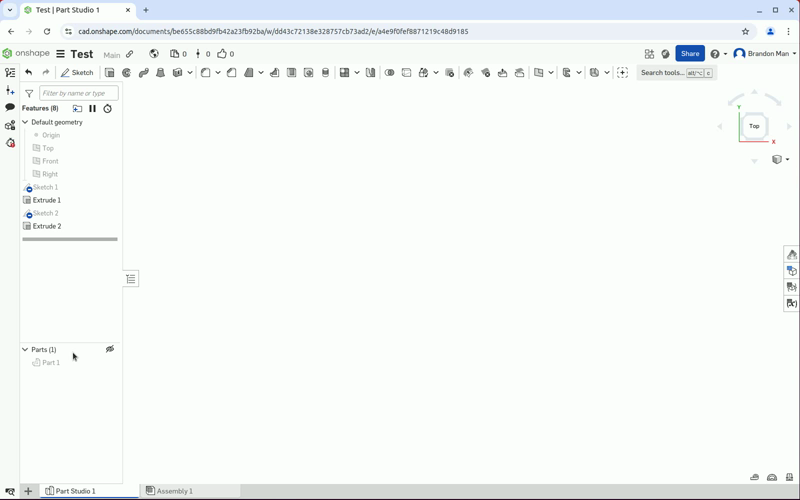
key_up(shift)
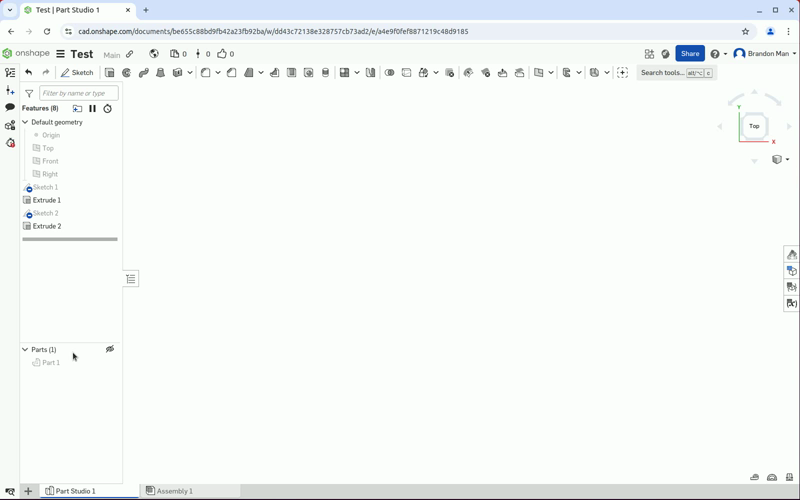
mouse_move(73, 352)
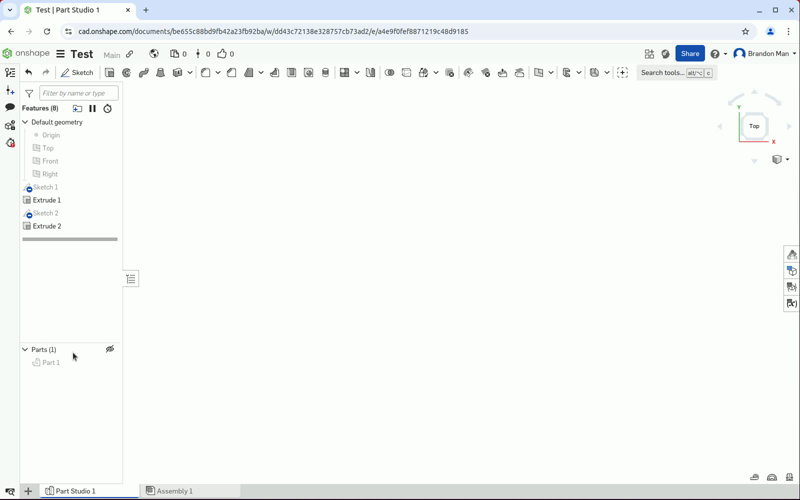
key(shift+y)
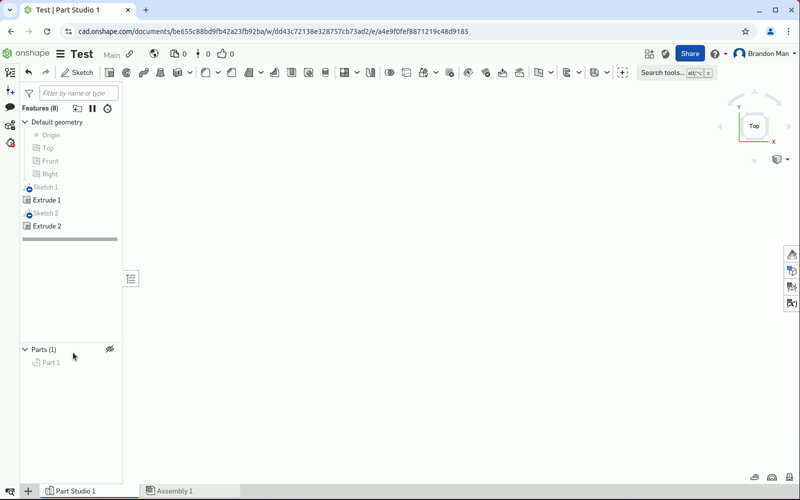
key(shift+s)
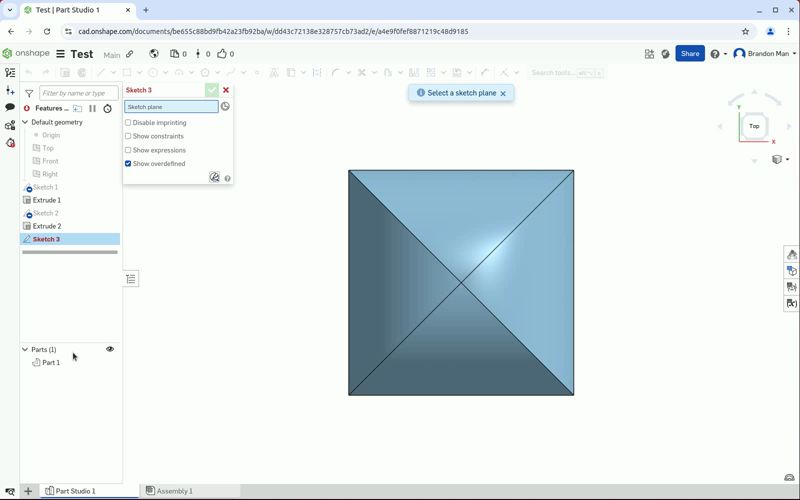
mouse_move(73, 150)
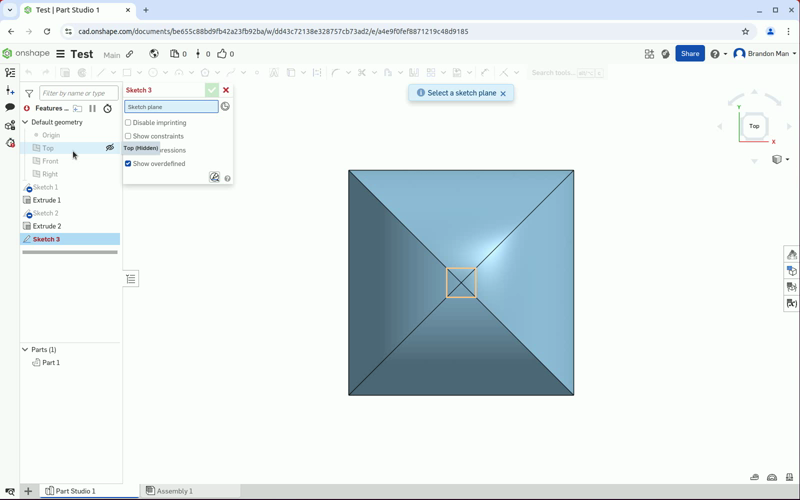
click(73, 150)
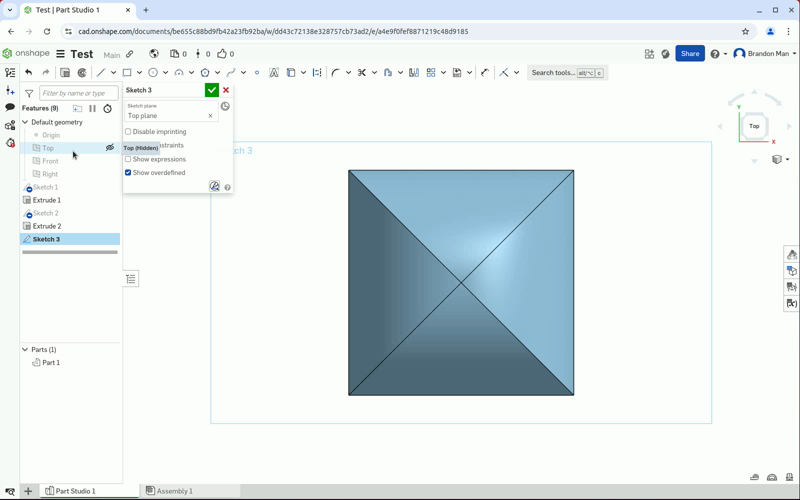
mouse_move(73, 352)
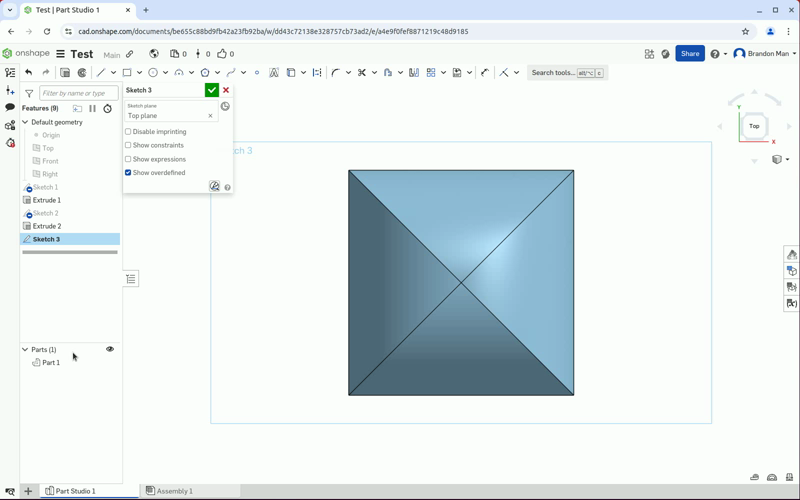
key(y)
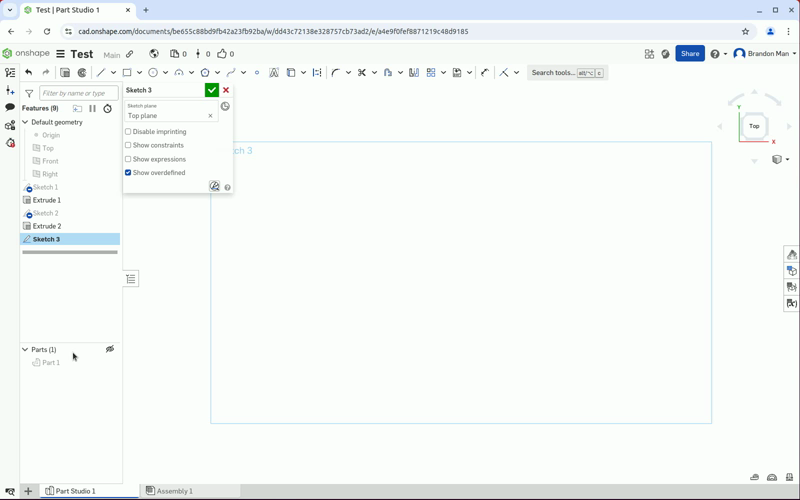
key(c)
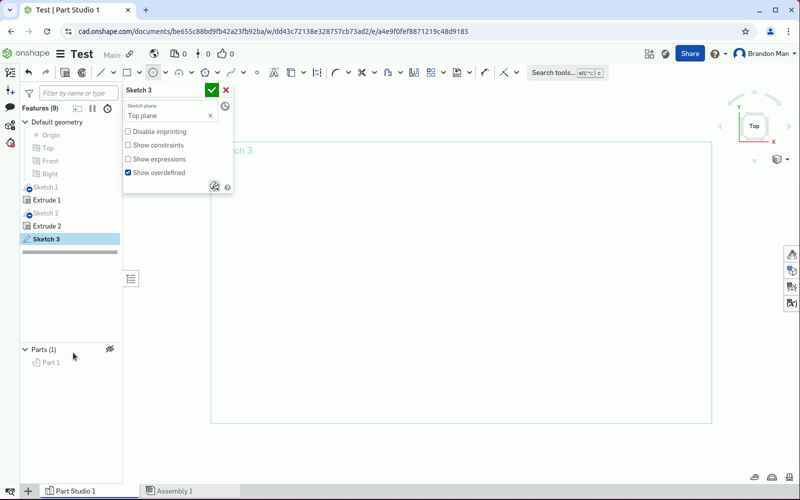
key_down(shift)
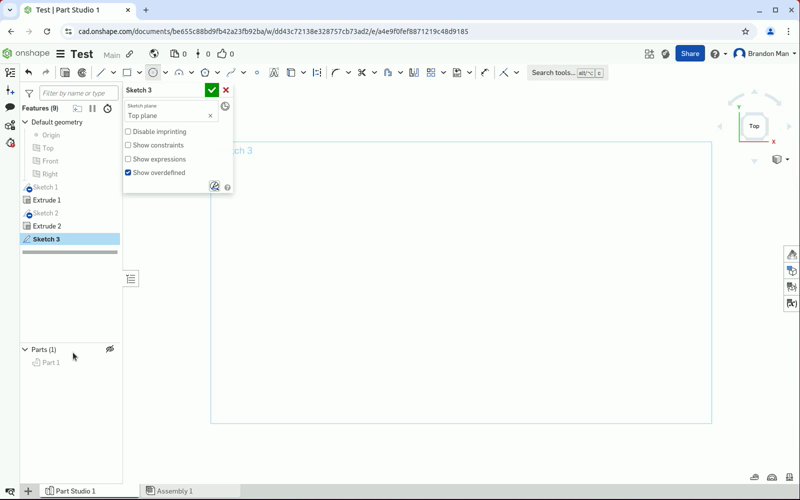
mouse_move(461, 282)
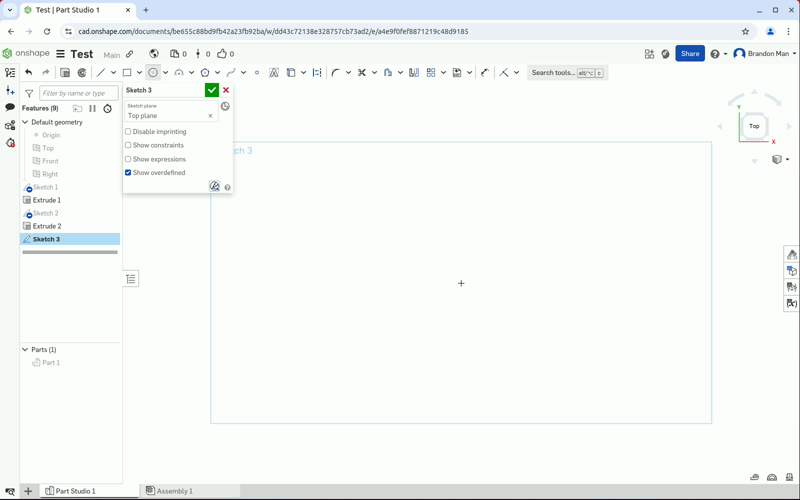
click(461, 282)
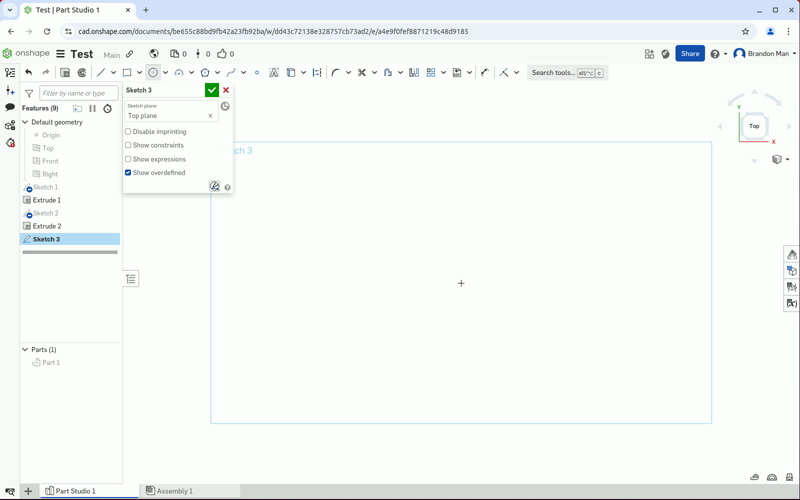
key_up(shift)
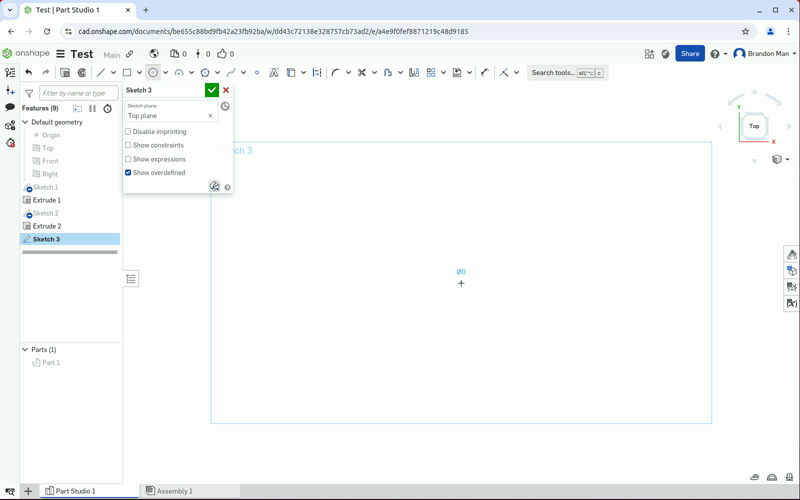
mouse_move(574, 282)
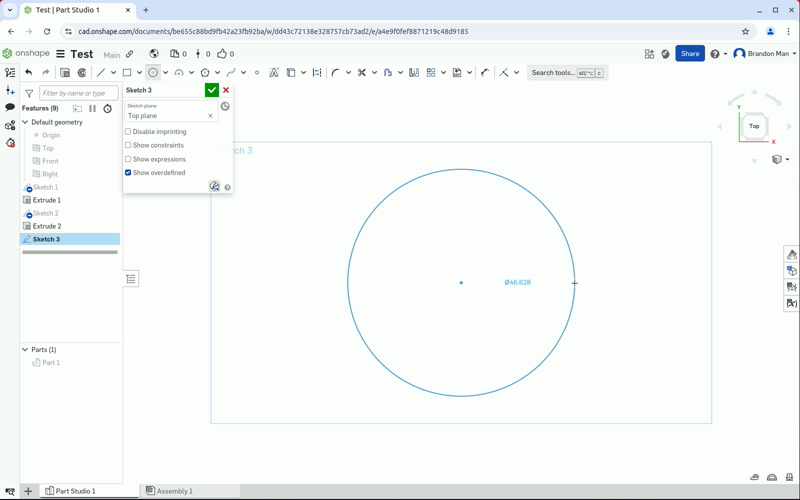
click(574, 282)
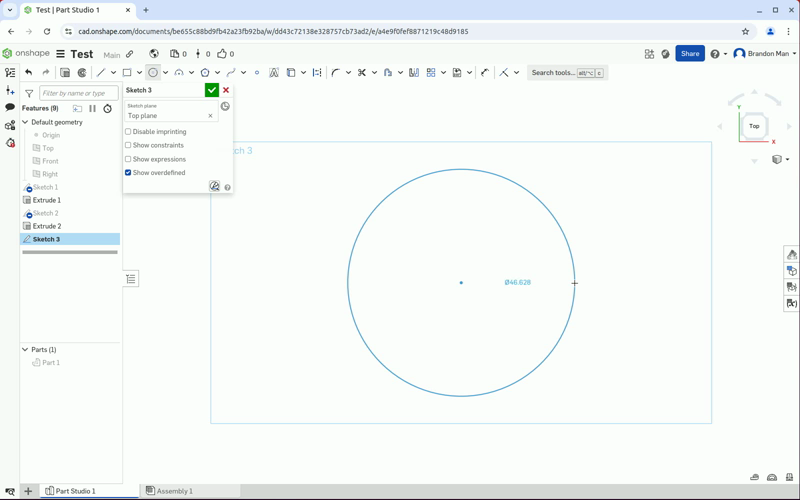
key(esc)
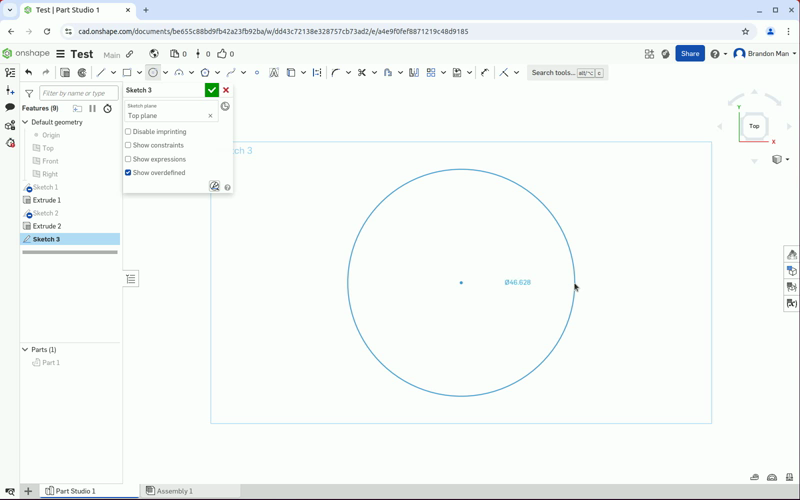
mouse_move(494, 296)
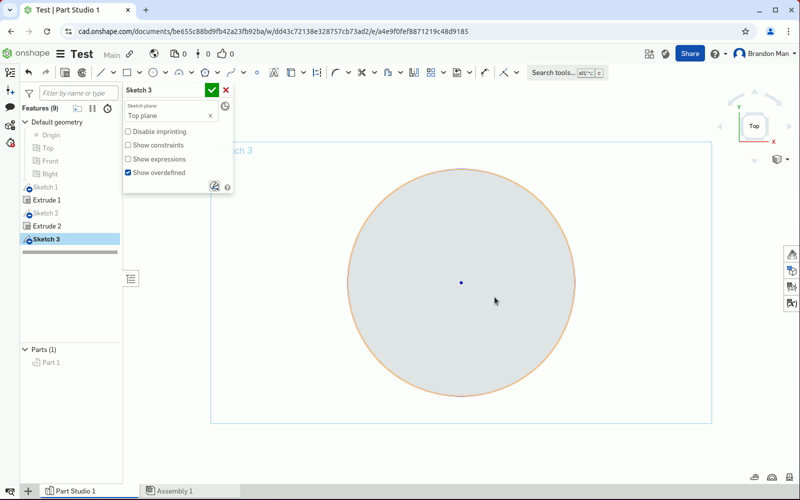
click(494, 296)
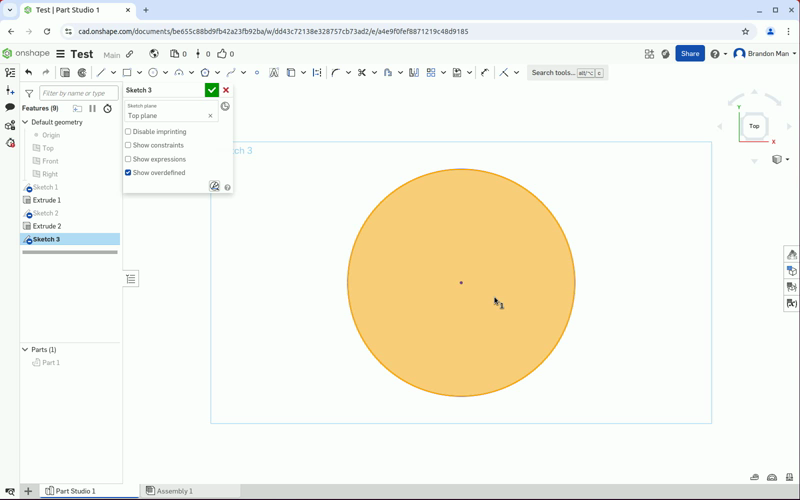
mouse_move(73, 352)
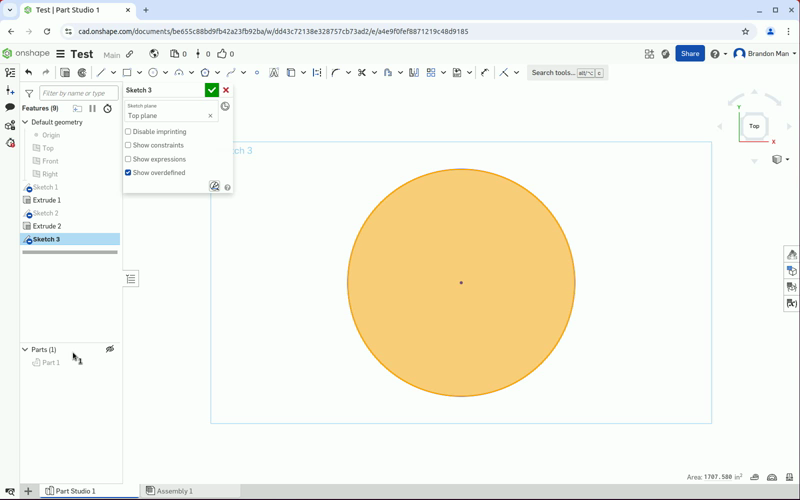
key(shift+y)
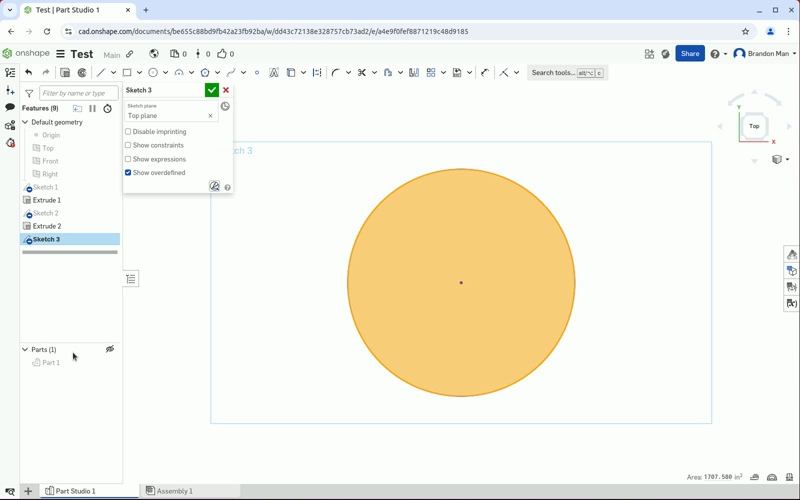
key(shift+e)
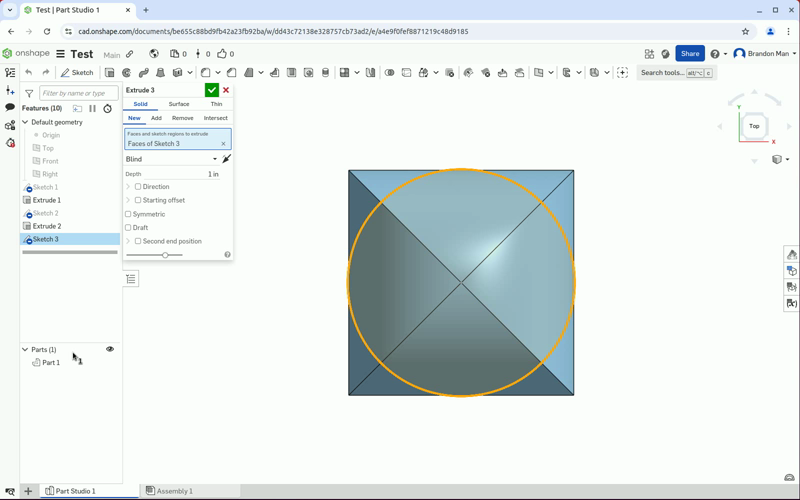
mouse_move(143, 106)
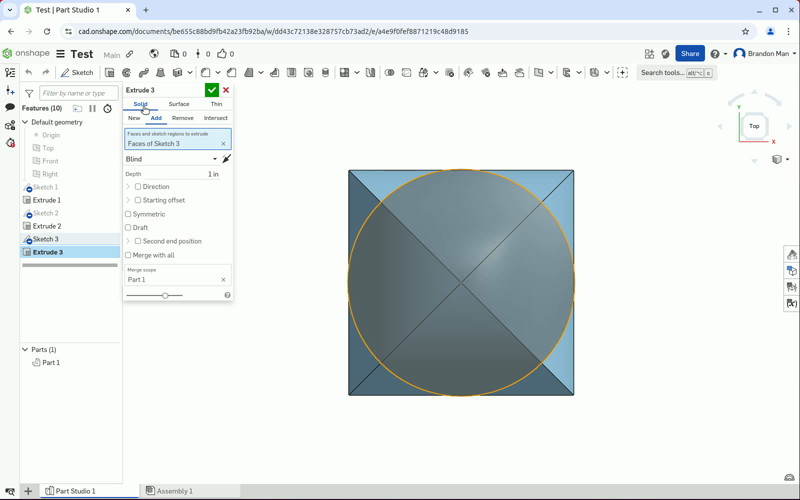
click(143, 106)
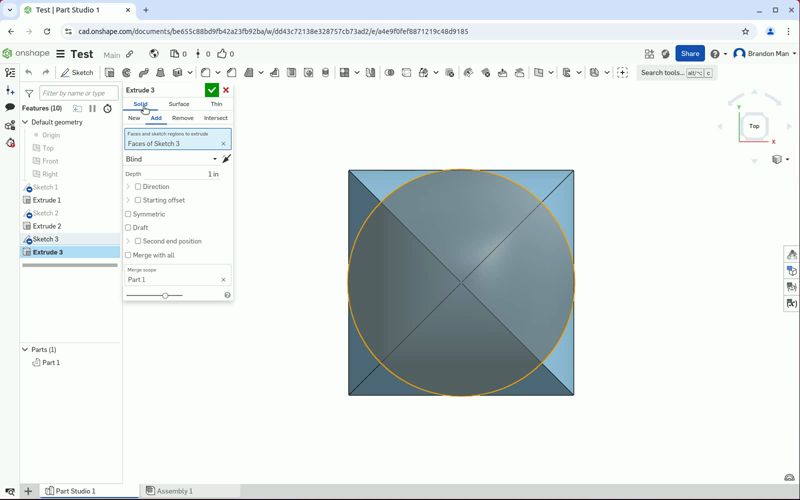
mouse_move(219, 120)
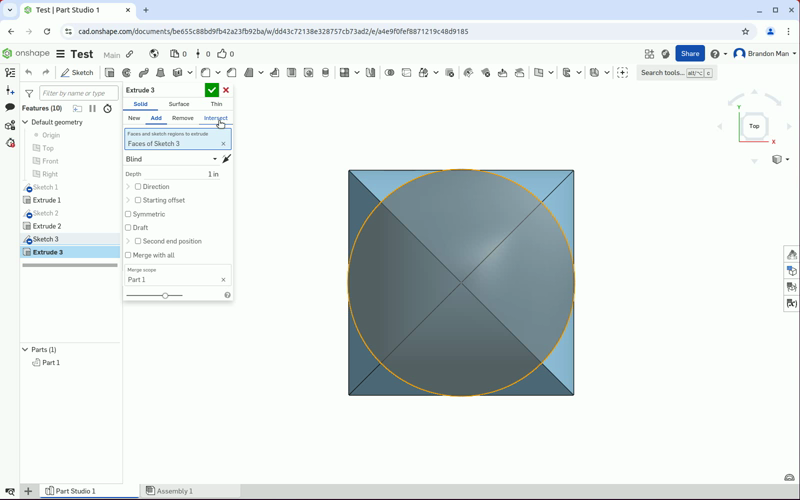
click(219, 120)
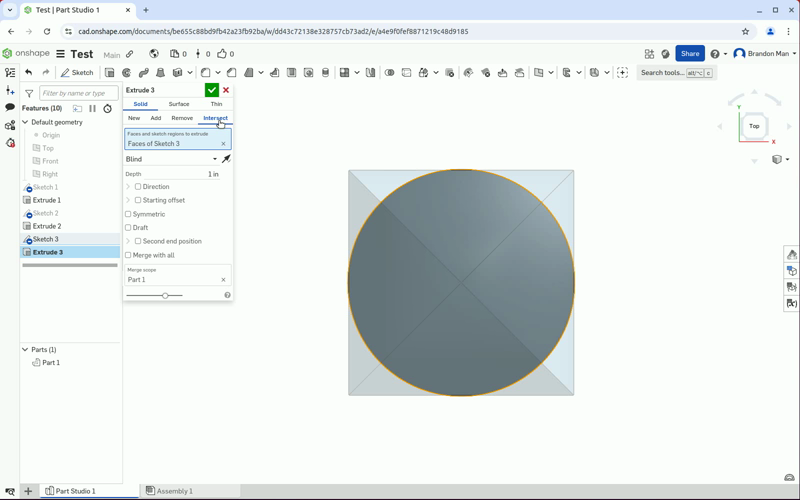
key(tab, 4)
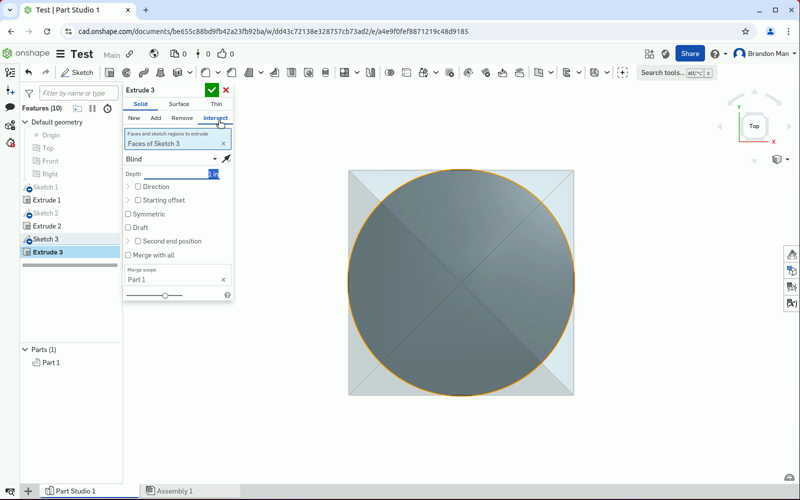
text(46.216)
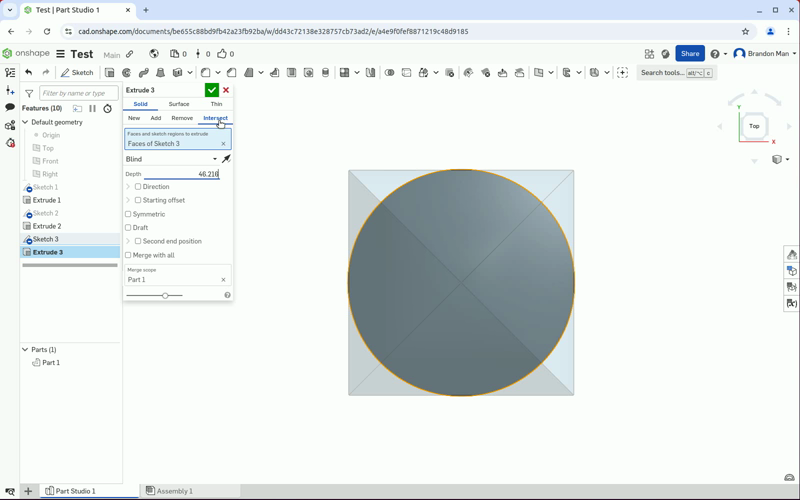
key(tab, 3)
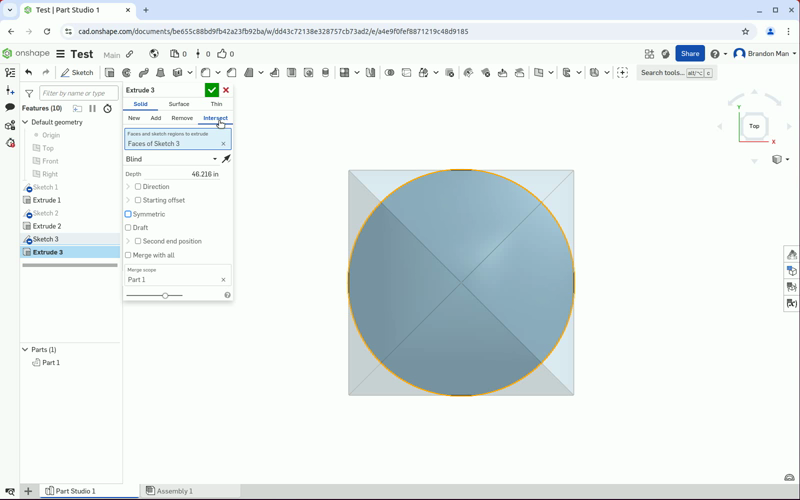
key(space)
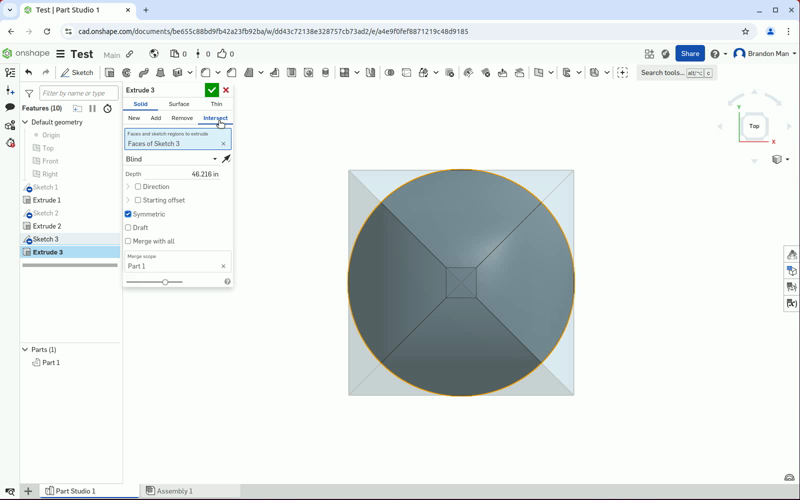
key(enter)
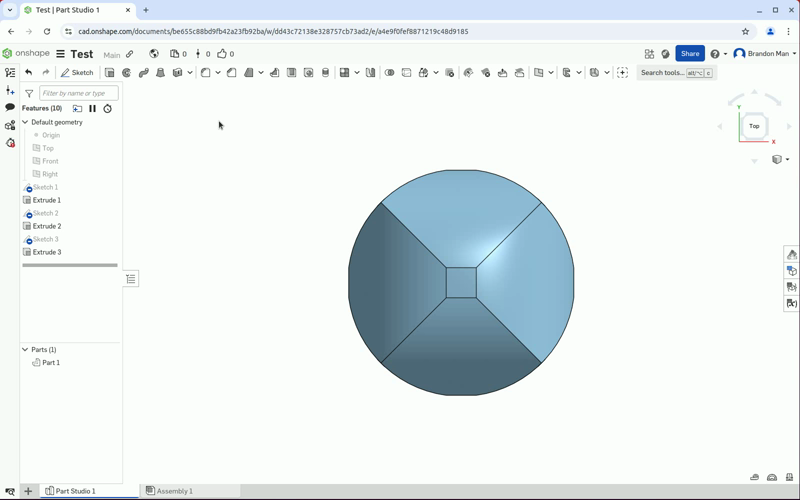
key(shift+h)
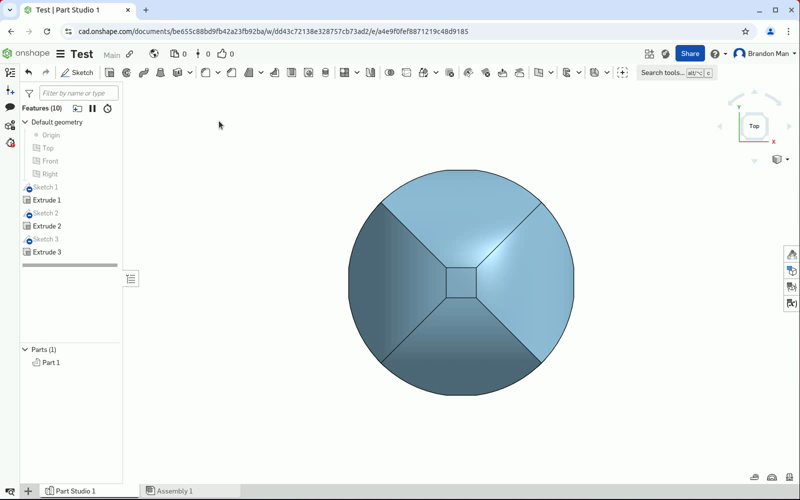
key(shift+h)
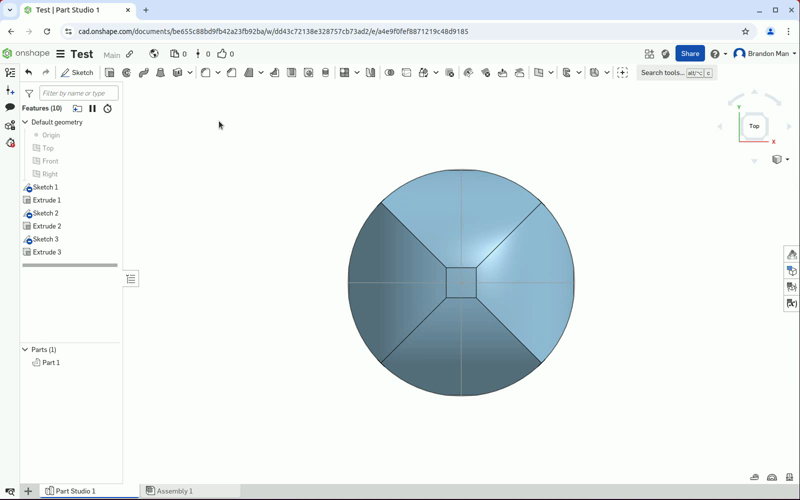
key(shift+7)
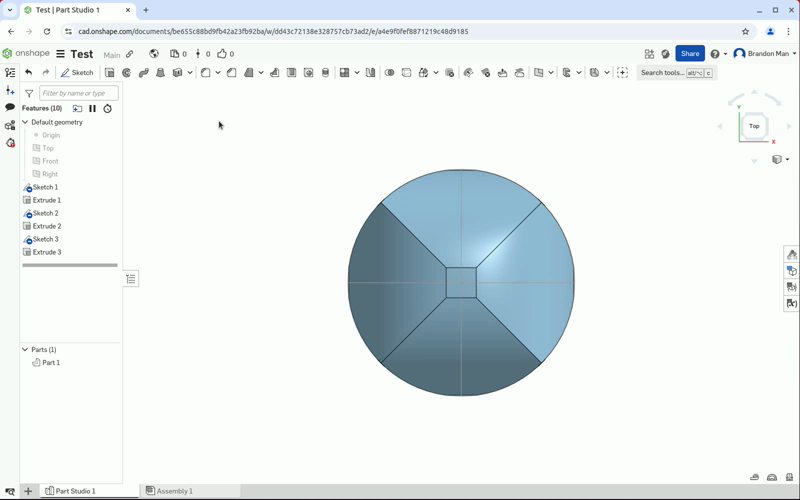
key(up, 3)
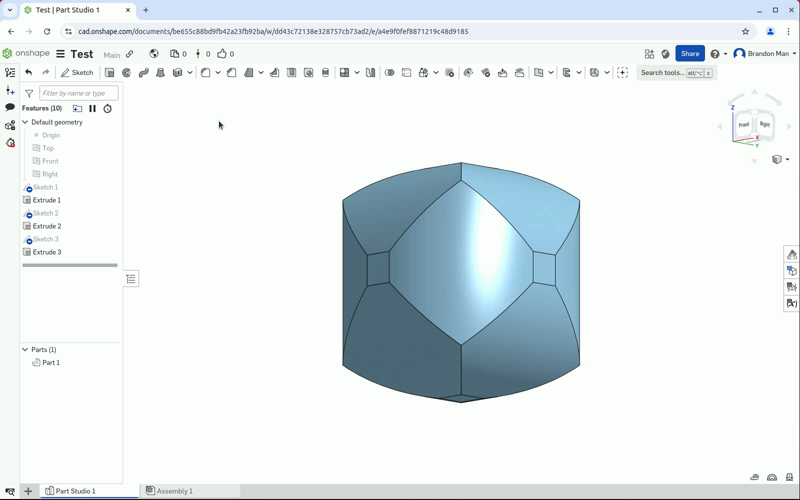
key(left, 3)
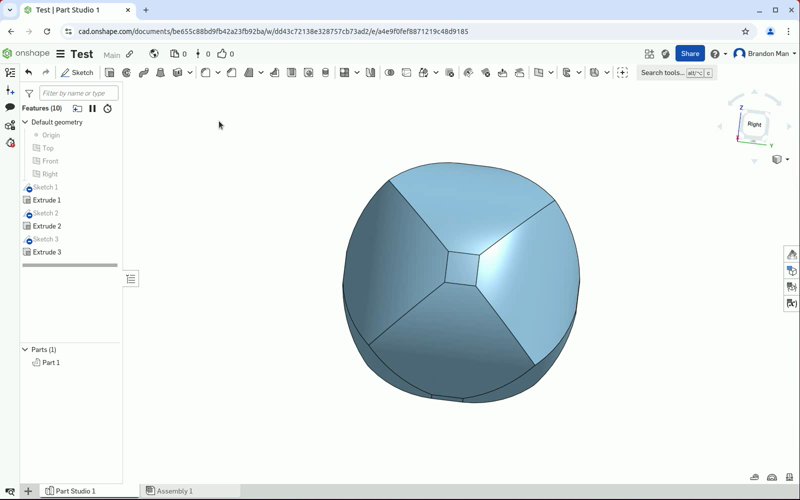
key(right, 3)
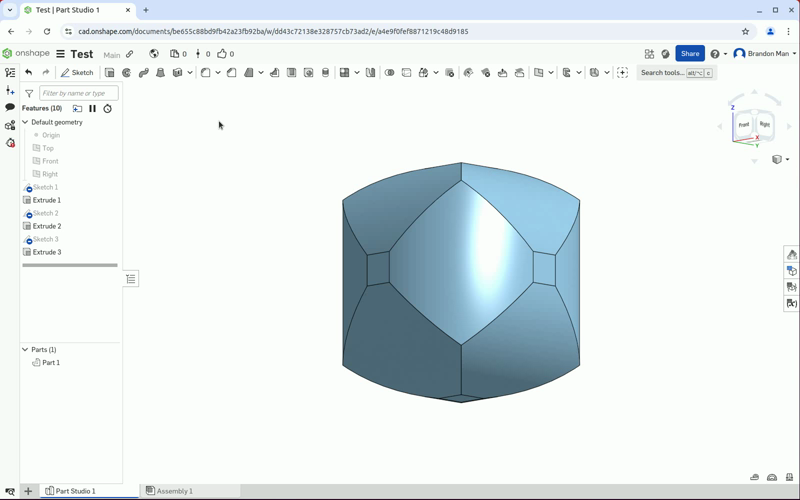
key(down, 3)
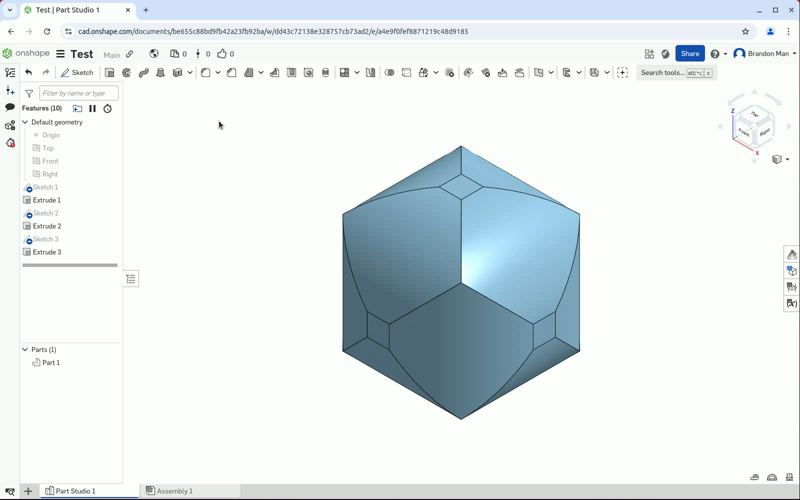
mouse_move(73, 189)
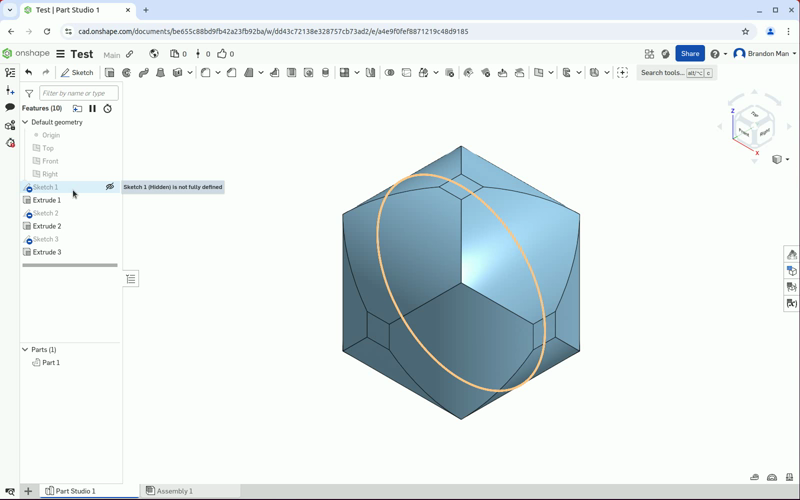
click(73, 189)